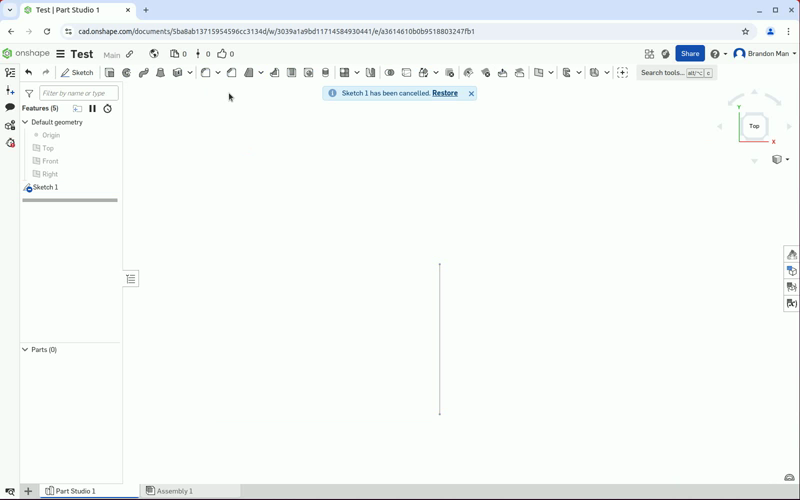
key(shift+h)
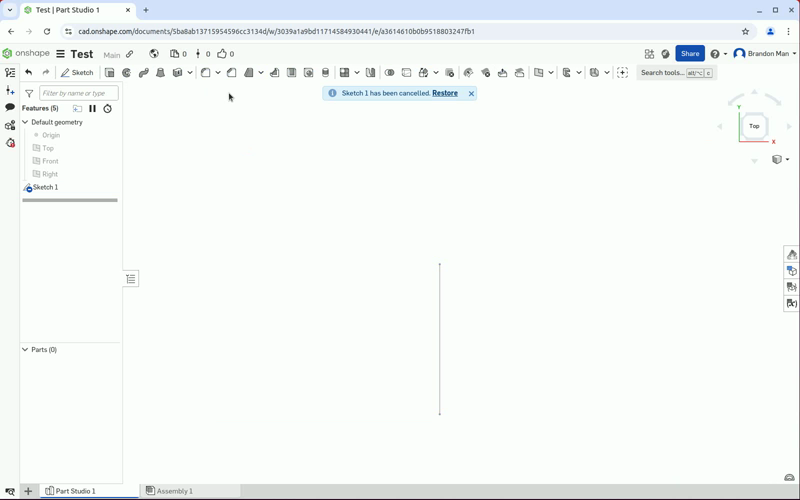
key(shift+s)
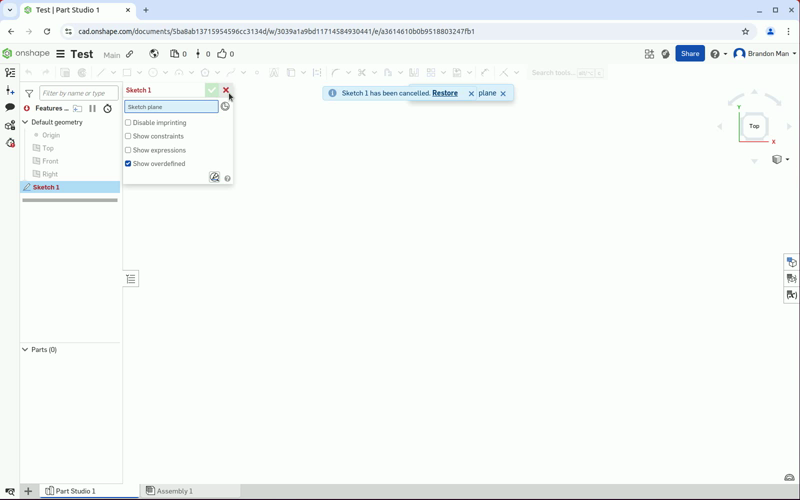
mouse_move(73, 150)
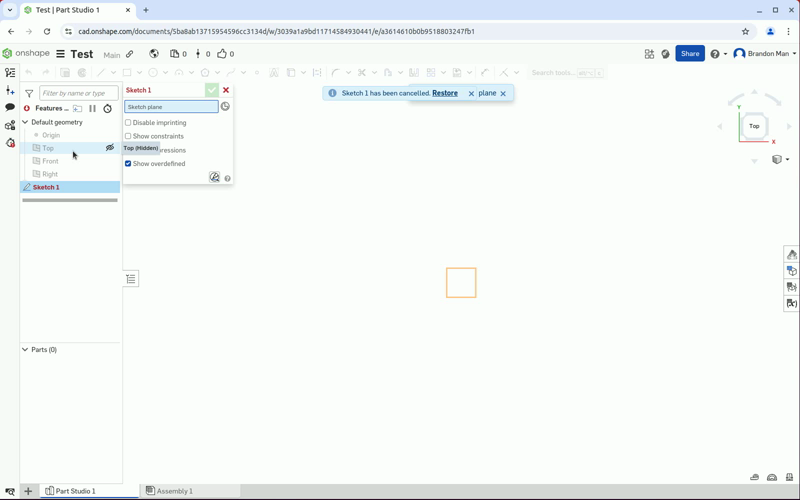
click(73, 150)
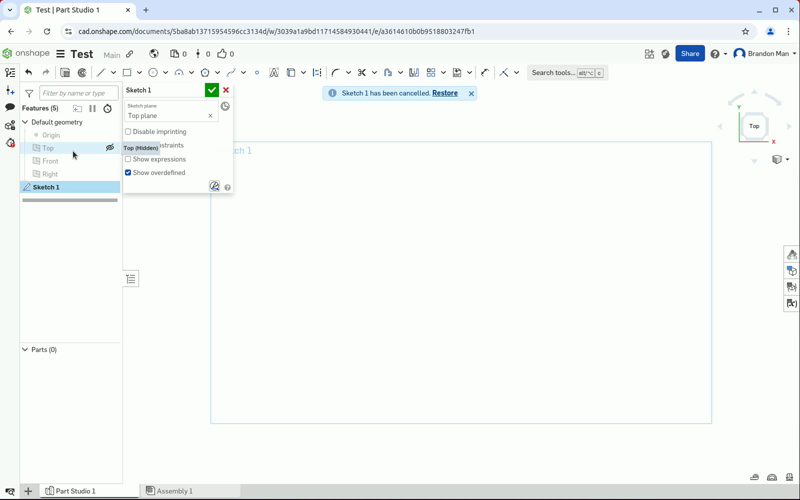
mouse_move(73, 352)
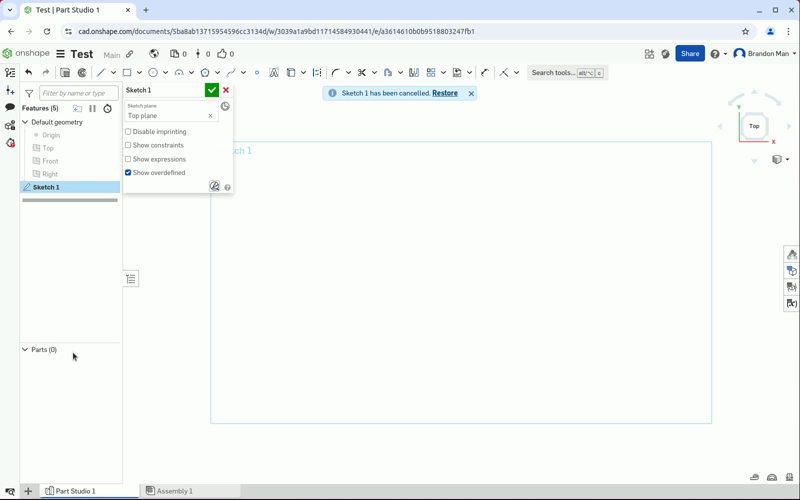
key(y)
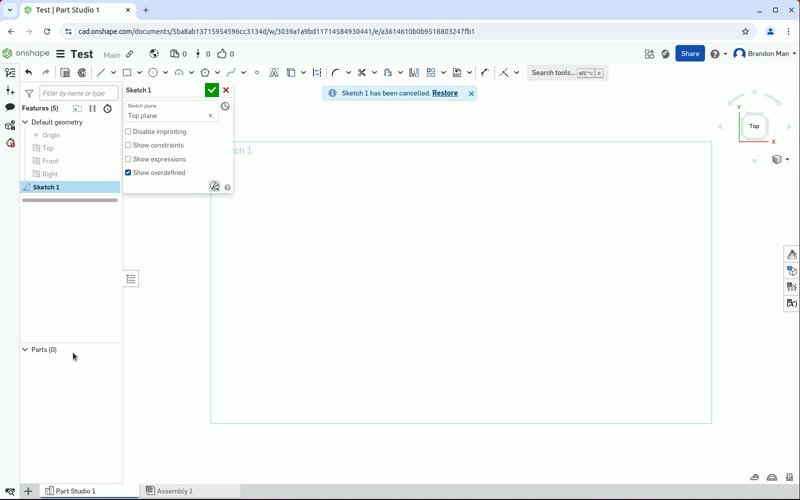
key(c)
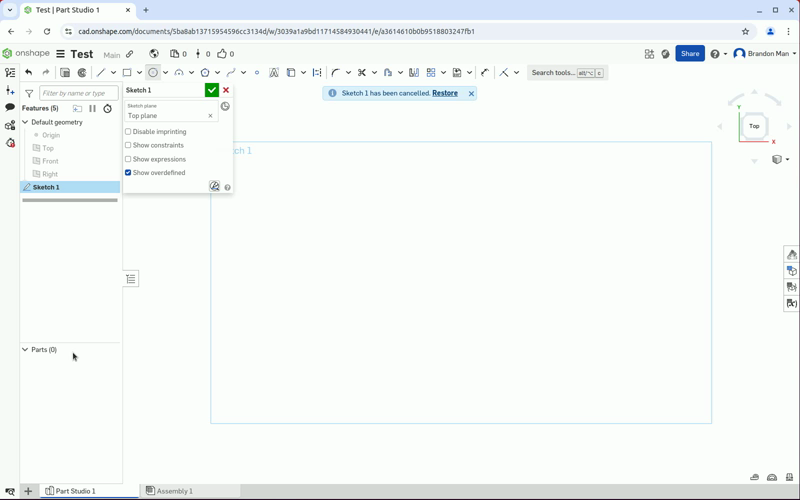
key_down(shift)
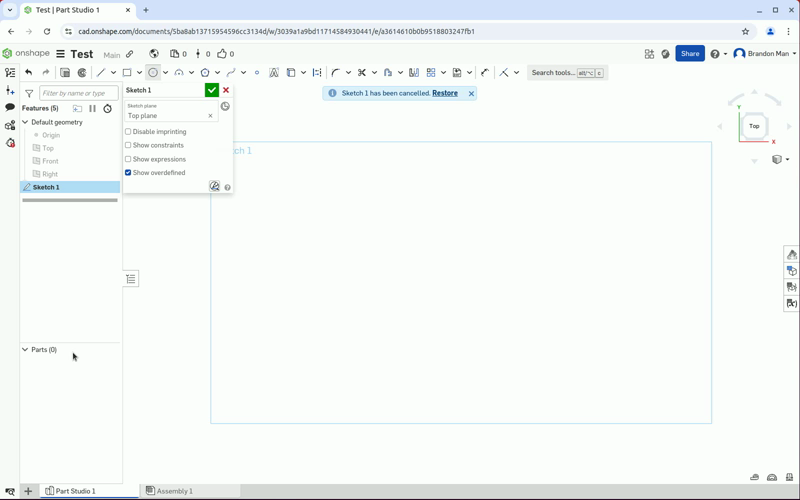
mouse_move(461, 282)
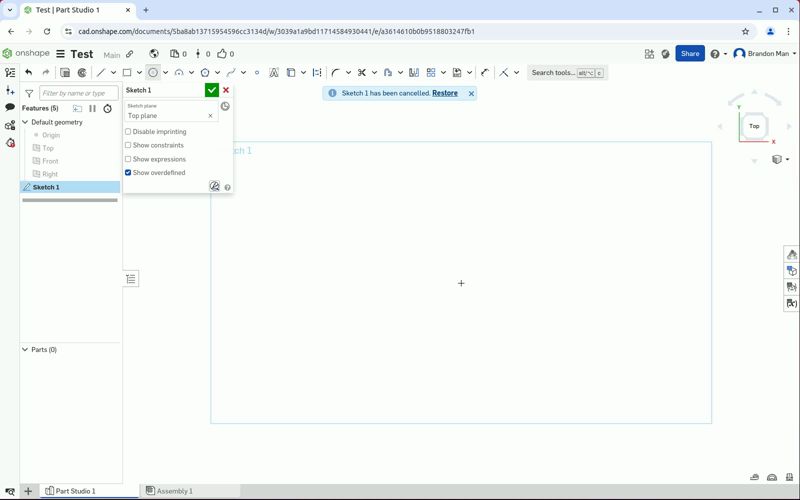
click(461, 282)
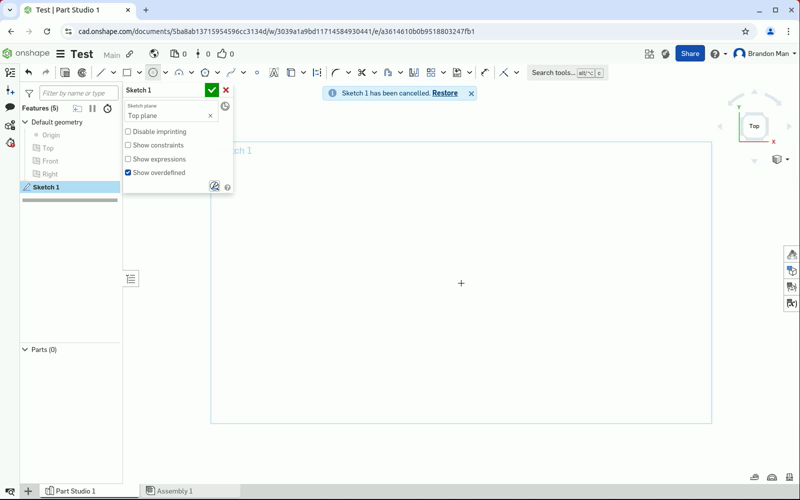
key_up(shift)
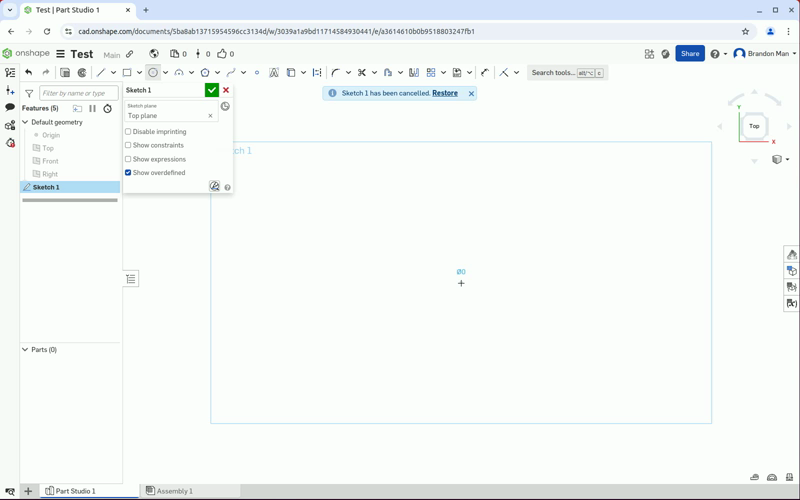
mouse_move(473, 282)
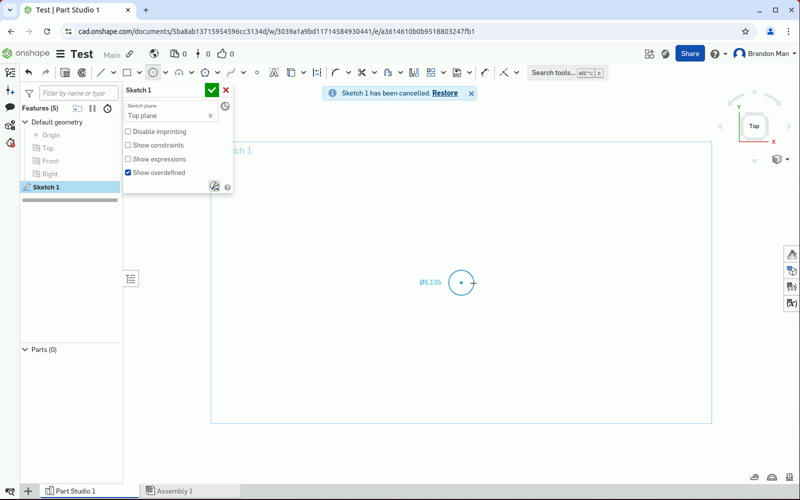
click(473, 282)
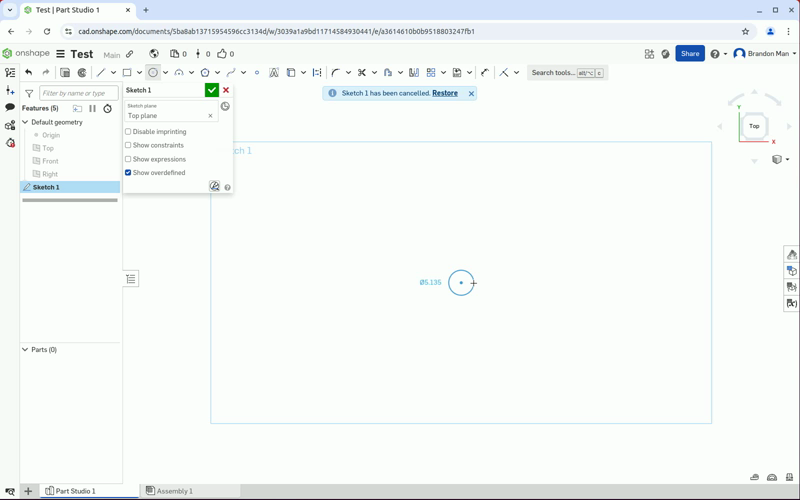
key(esc)
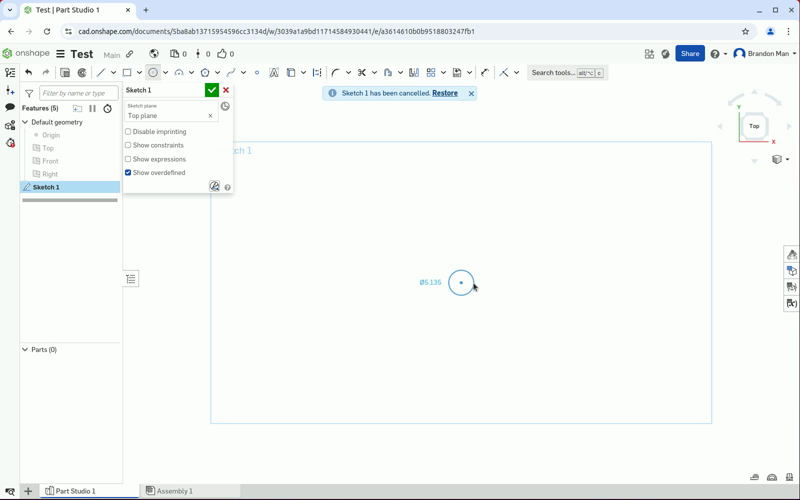
mouse_move(464, 293)
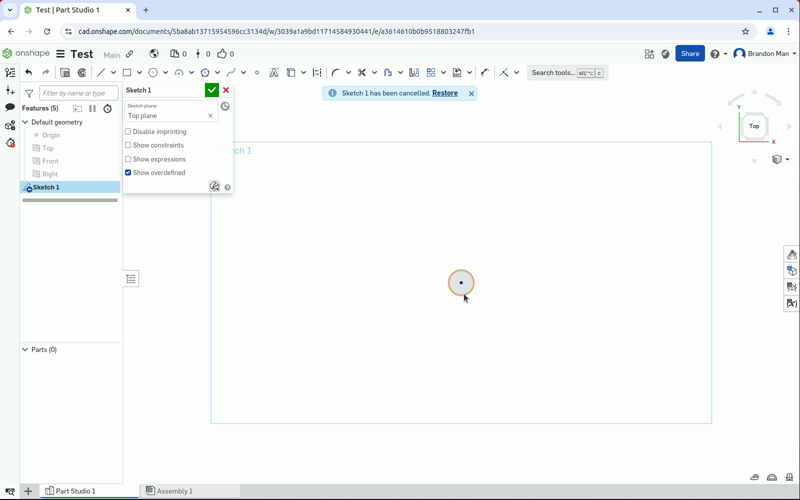
scroll(6)
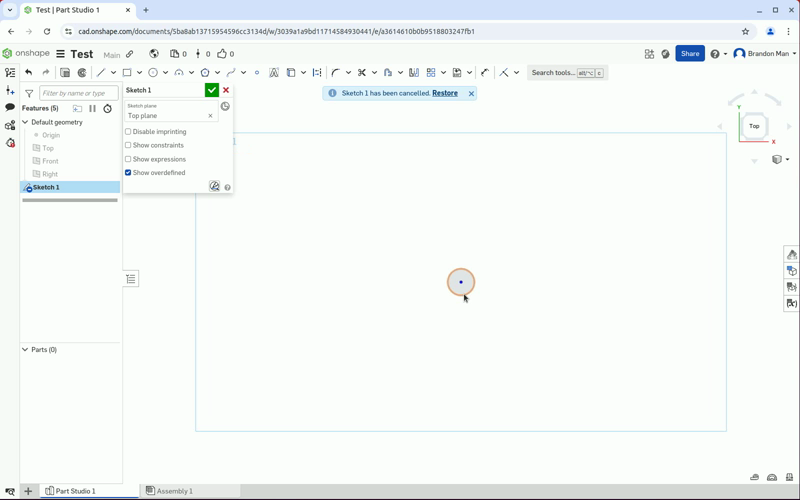
scroll(6)
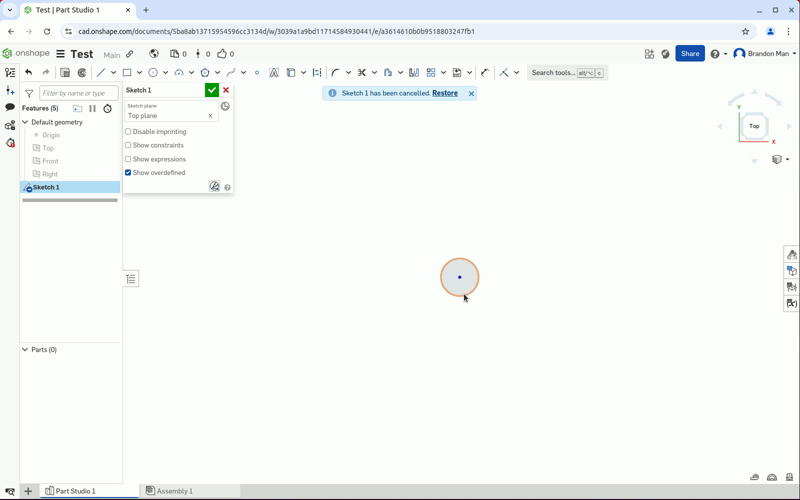
scroll(6)
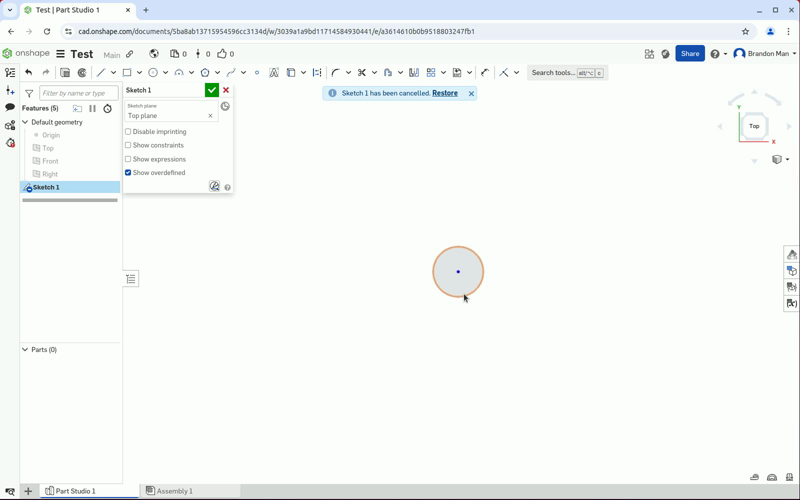
scroll(6)
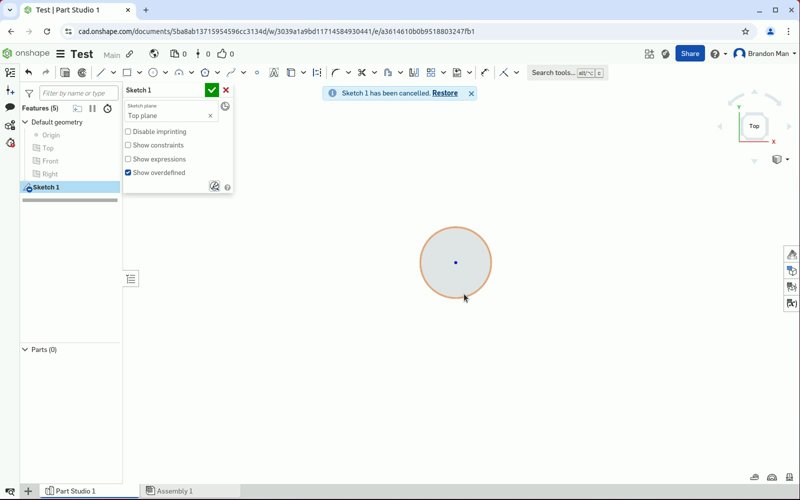
scroll(6)
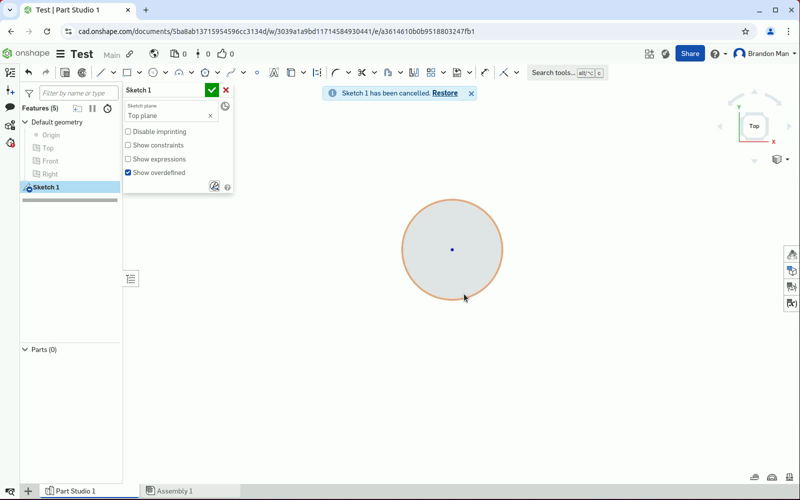
scroll(6)
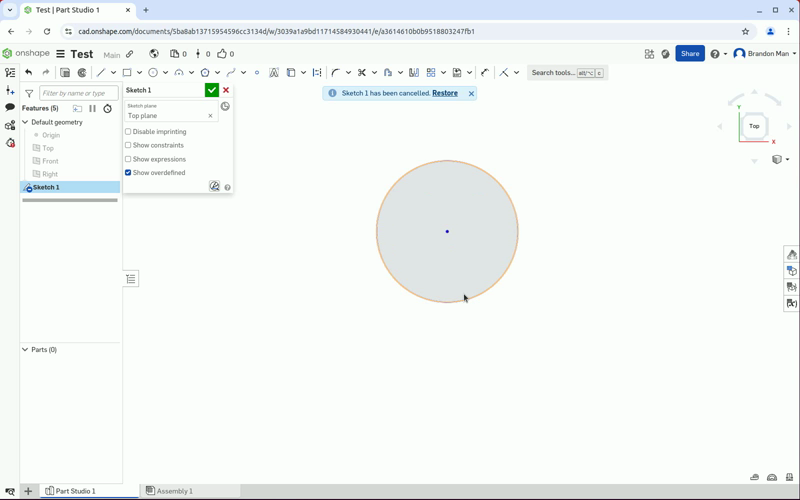
scroll(6)
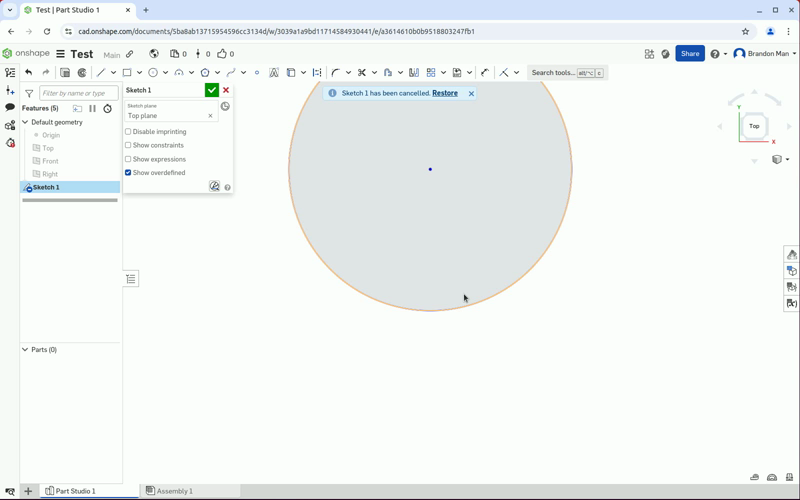
click(464, 293)
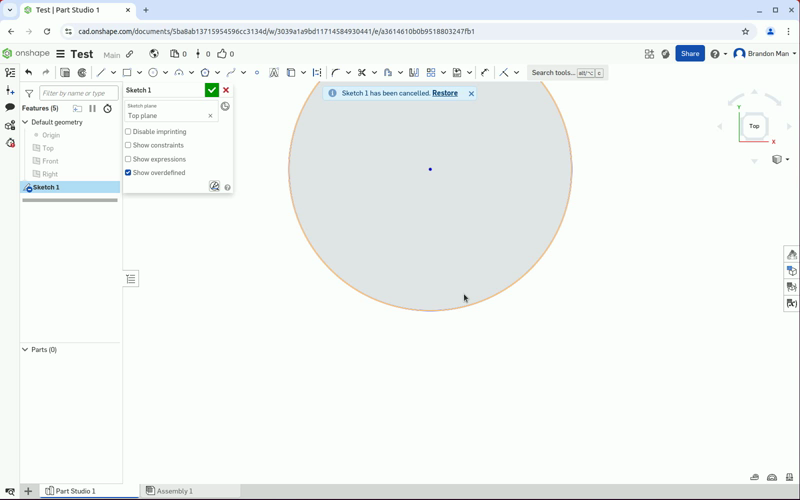
scroll(-6)
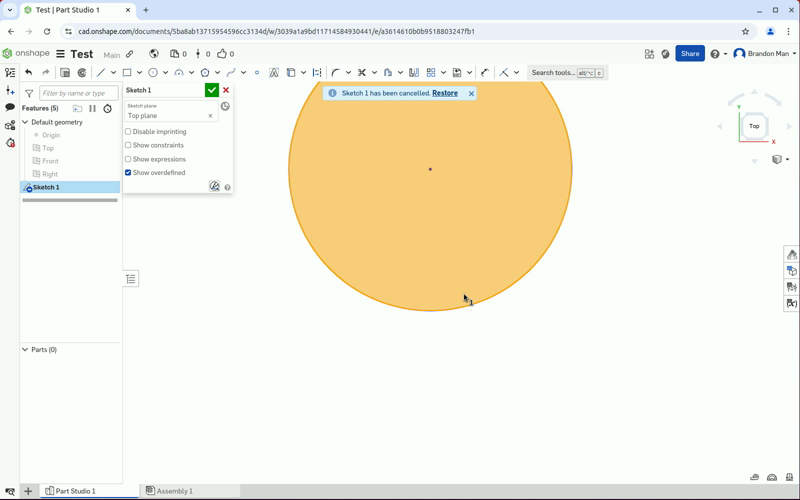
scroll(-6)
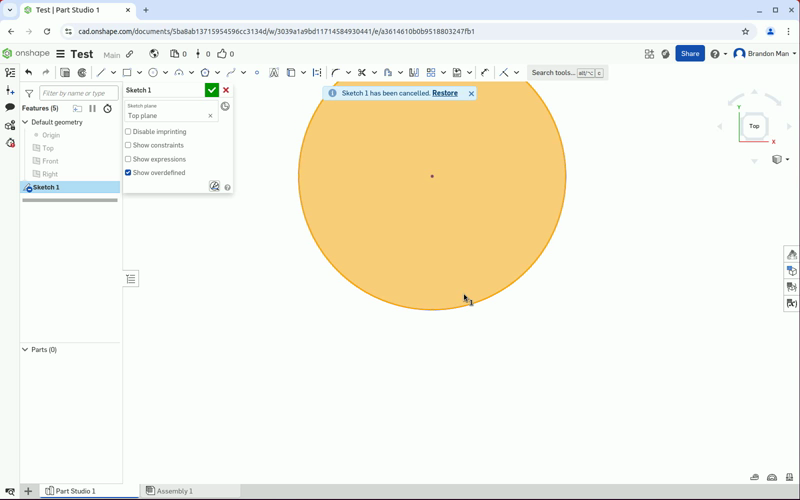
scroll(-6)
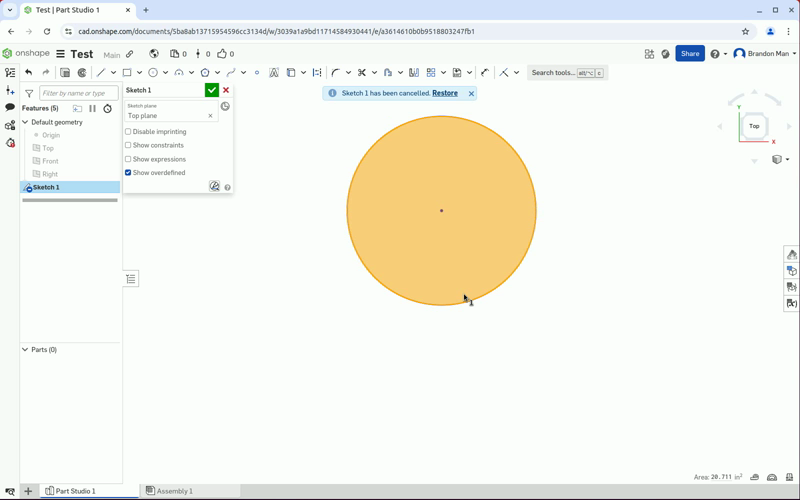
scroll(-6)
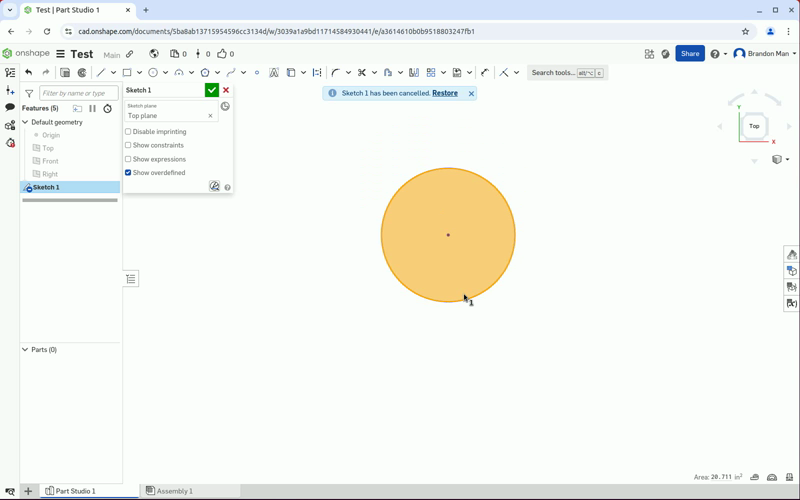
scroll(-6)
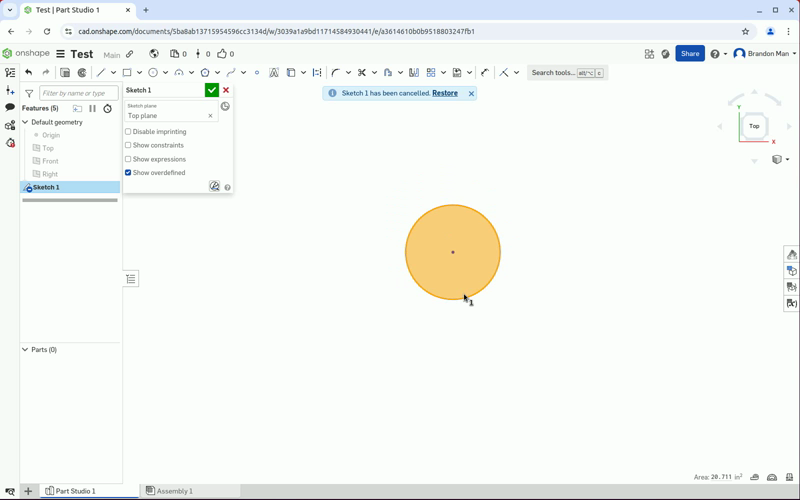
scroll(-6)
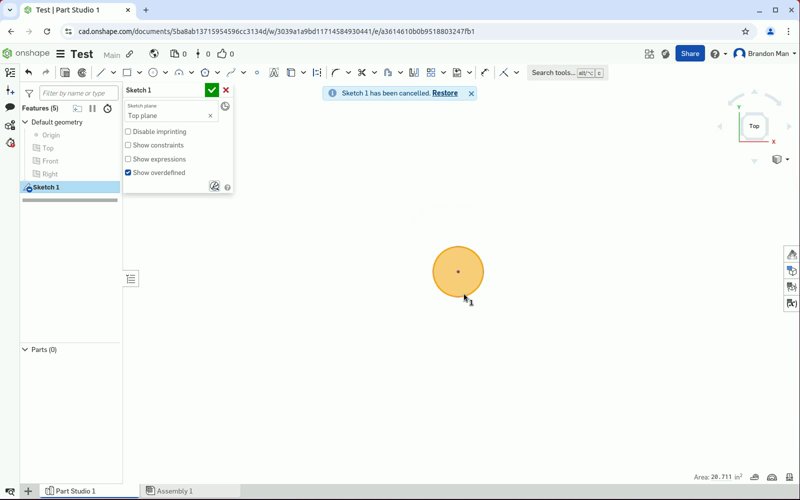
scroll(-6)
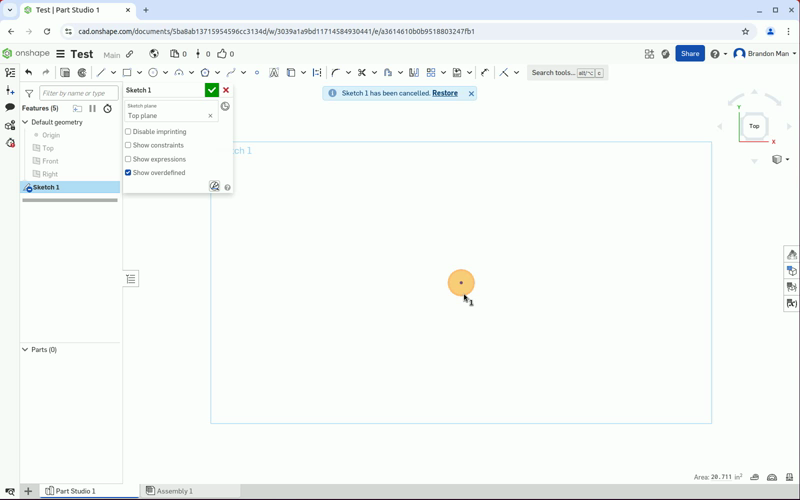
mouse_move(73, 352)
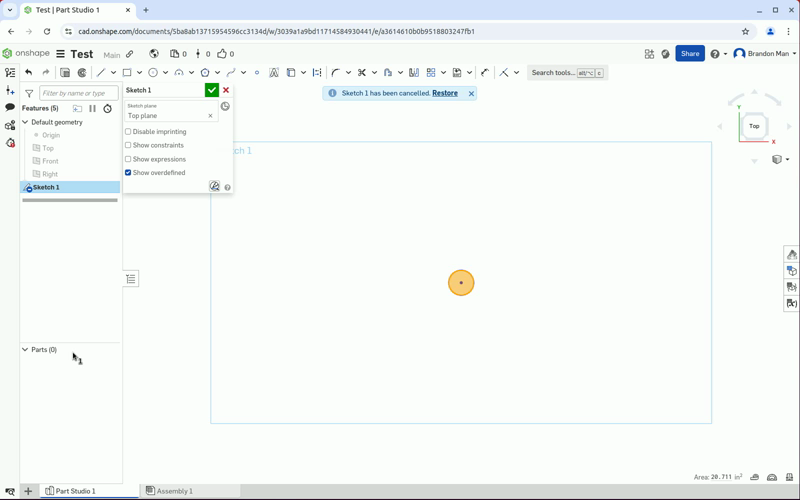
key(shift+y)
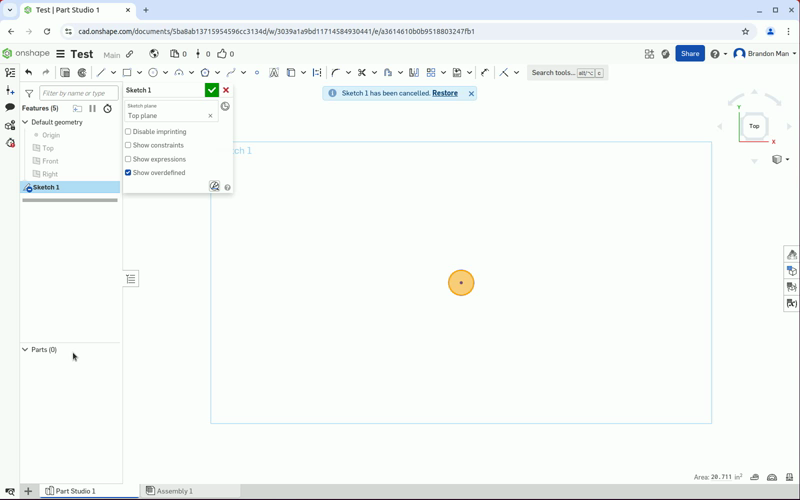
key(shift+e)
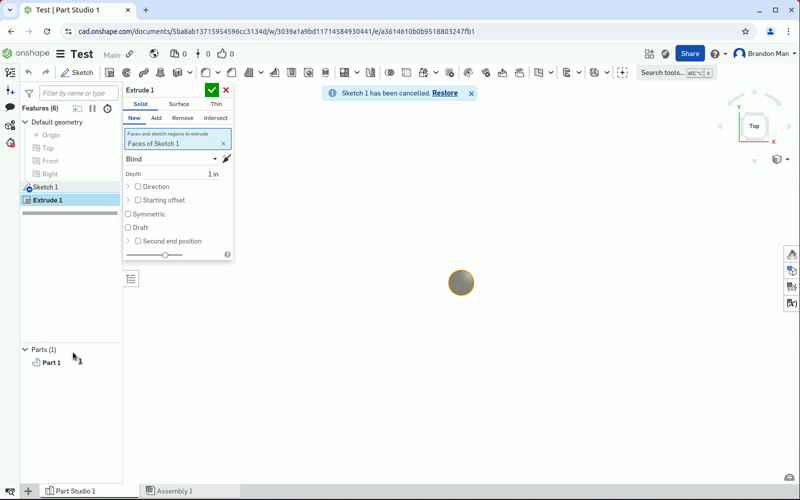
mouse_move(143, 106)
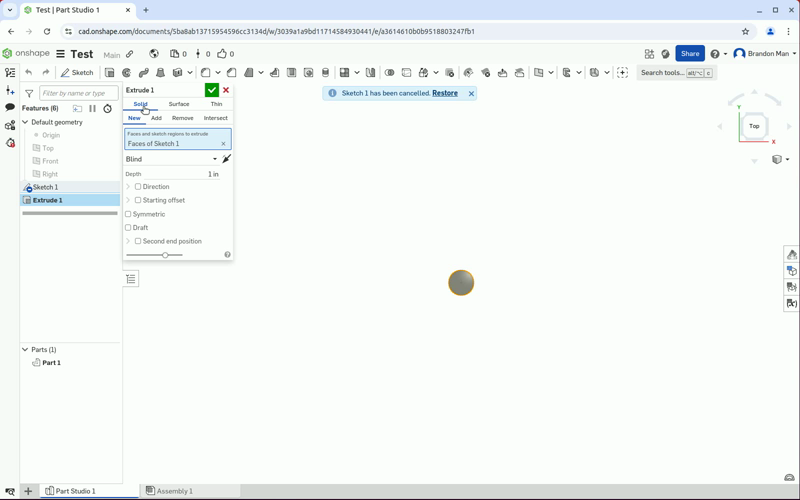
click(143, 106)
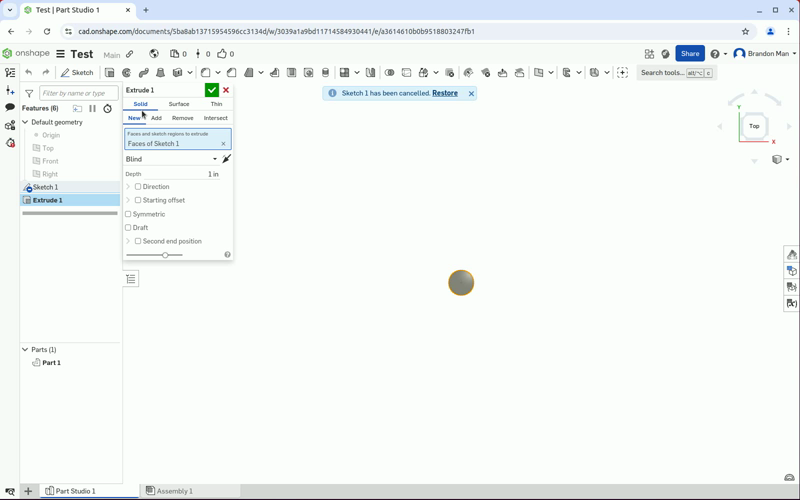
mouse_move(137, 120)
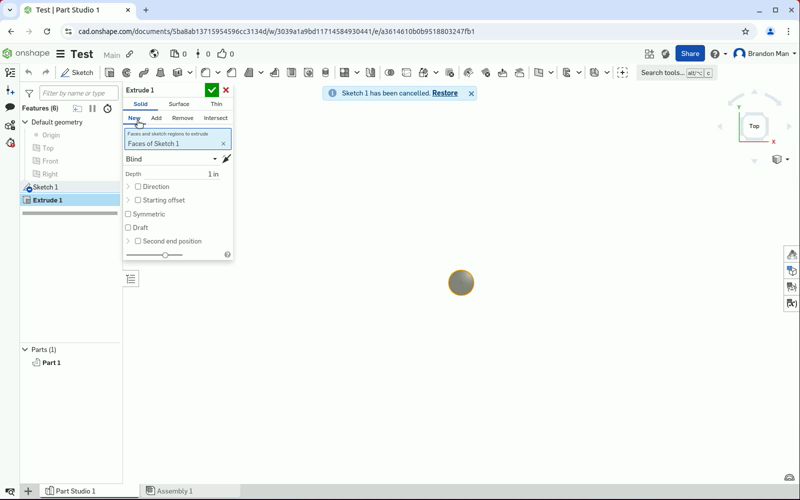
click(137, 120)
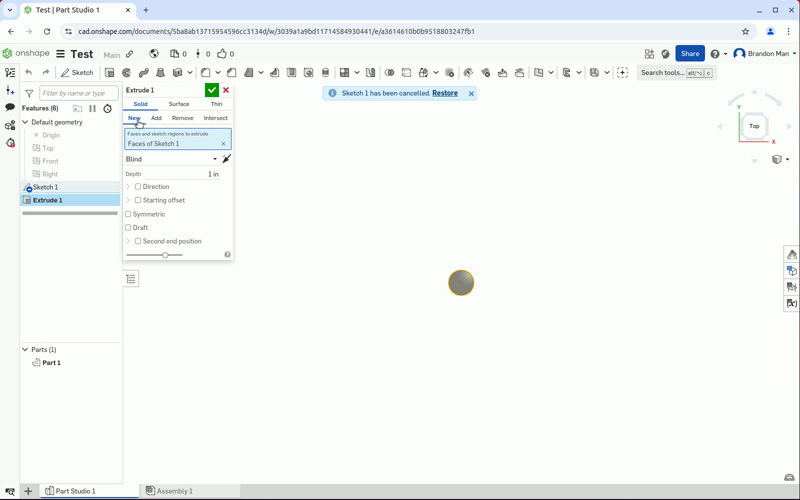
key(tab, 4)
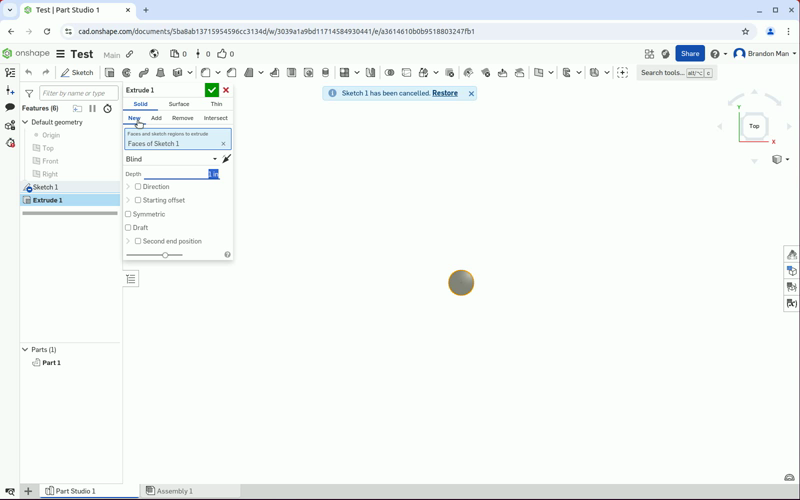
text(11.313)
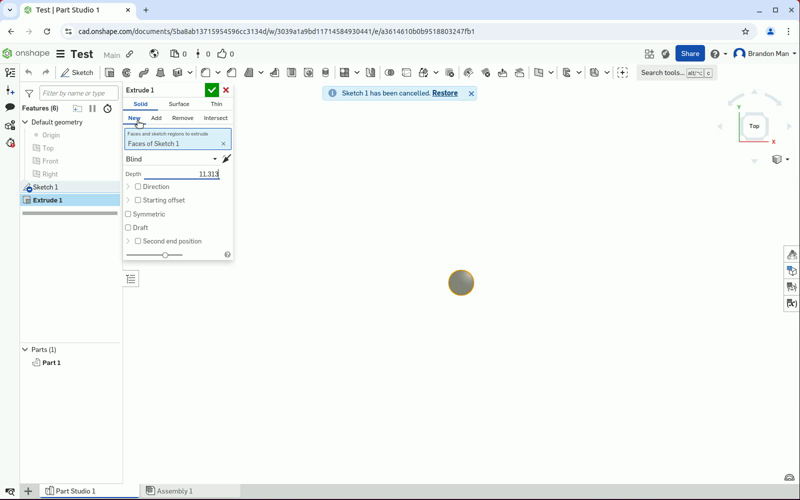
key(enter)
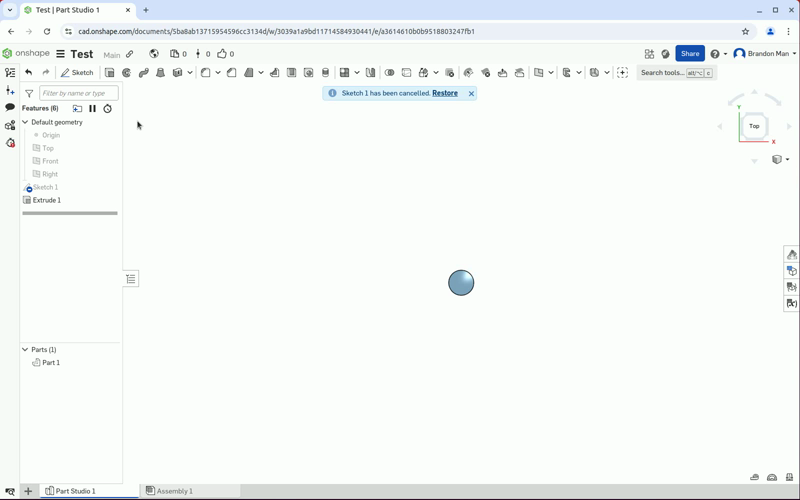
key(shift+h)
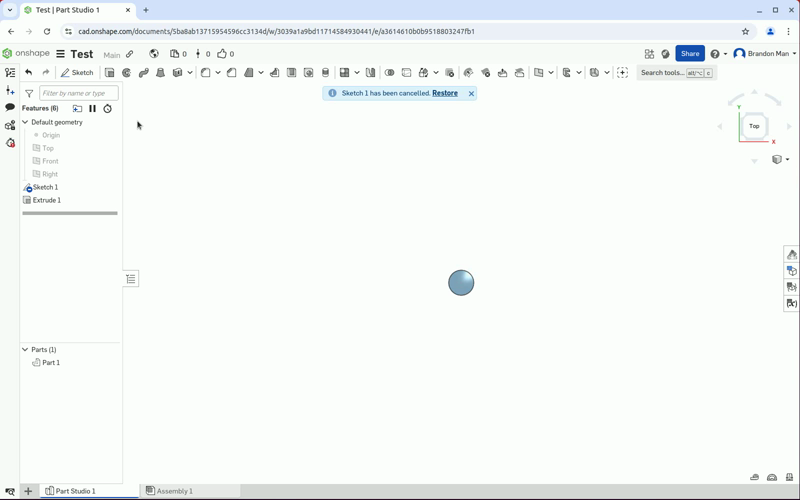
key(shift+h)
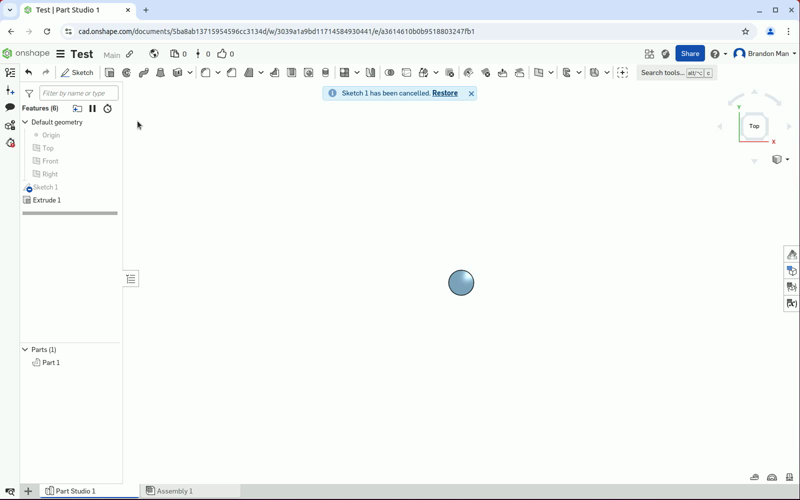
mouse_move(73, 189)
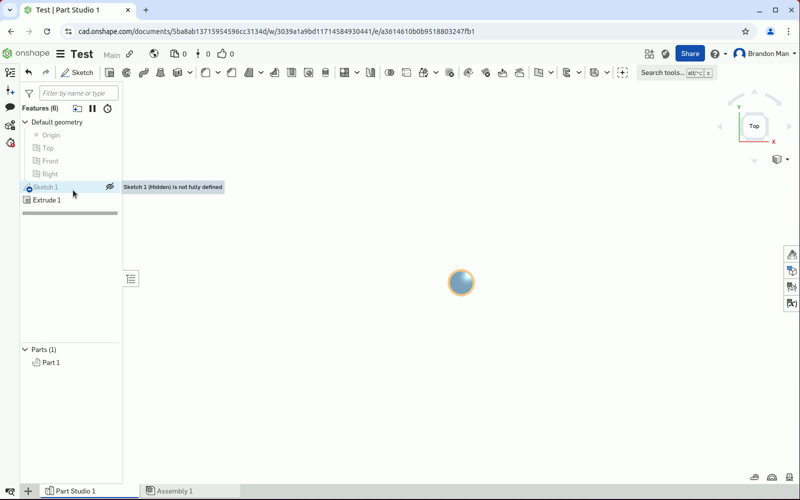
click(73, 189)
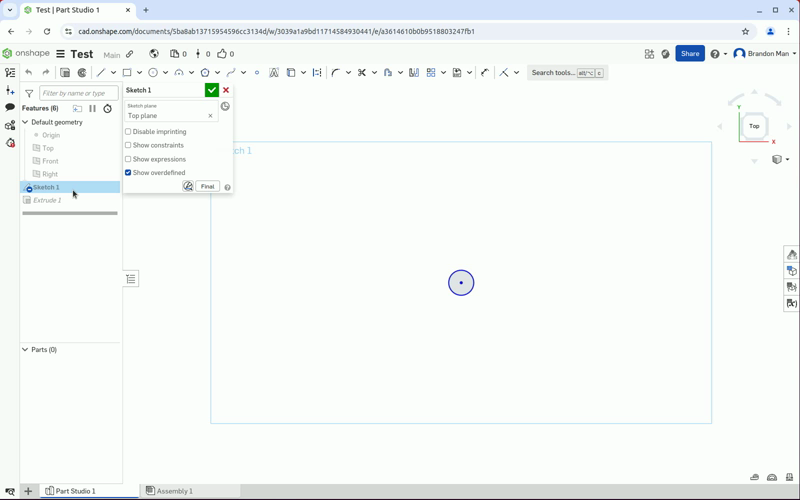
mouse_move(229, 92)
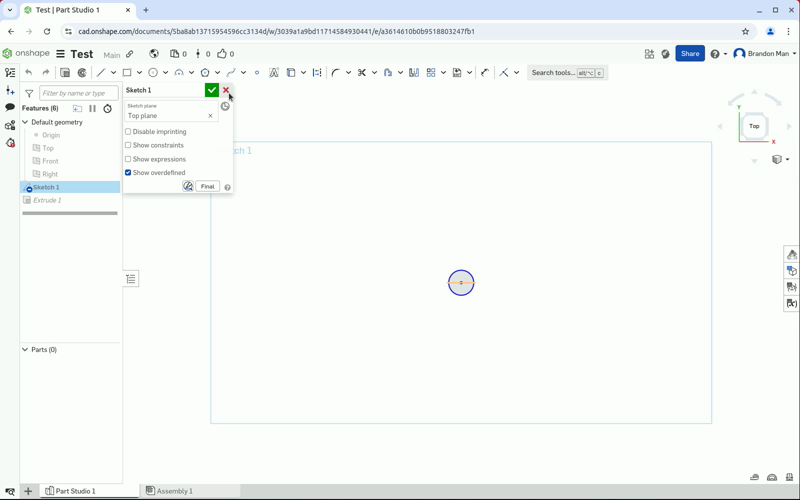
click(229, 92)
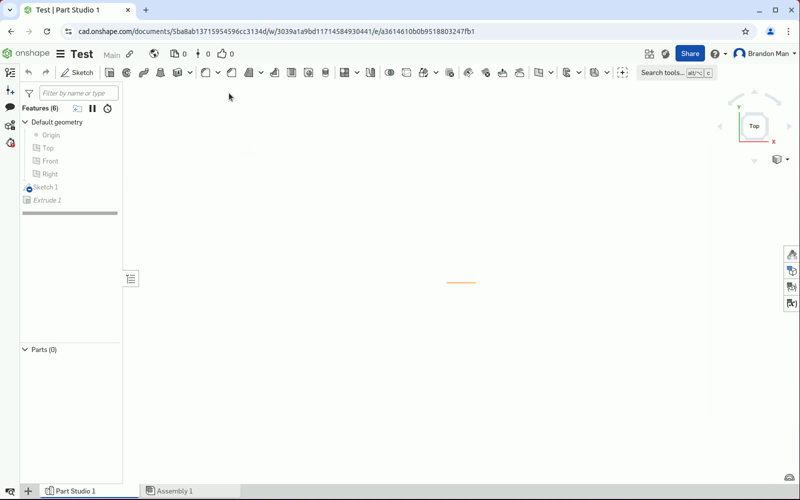
mouse_move(73, 352)
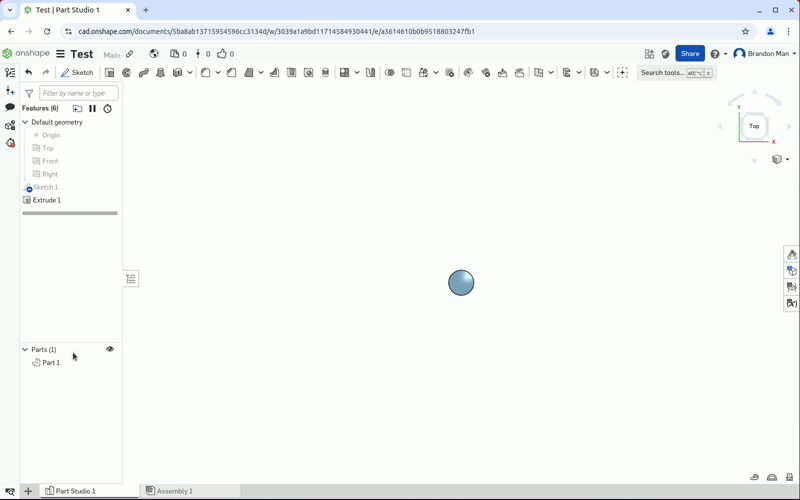
key(y)
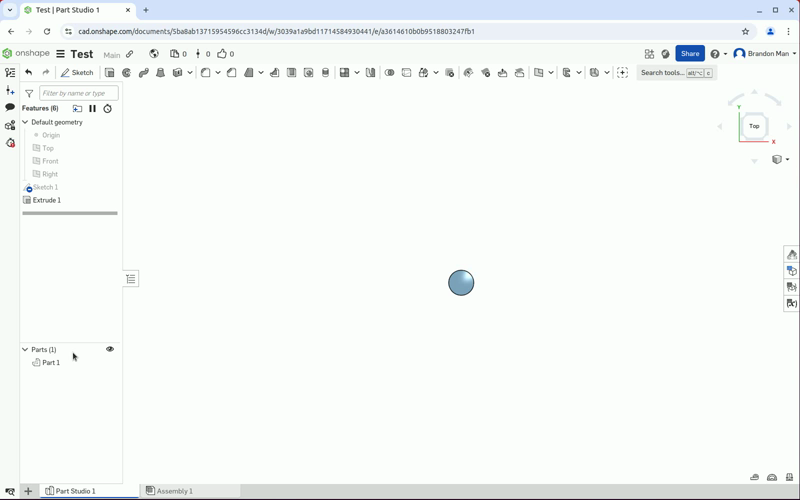
key(shift+p)
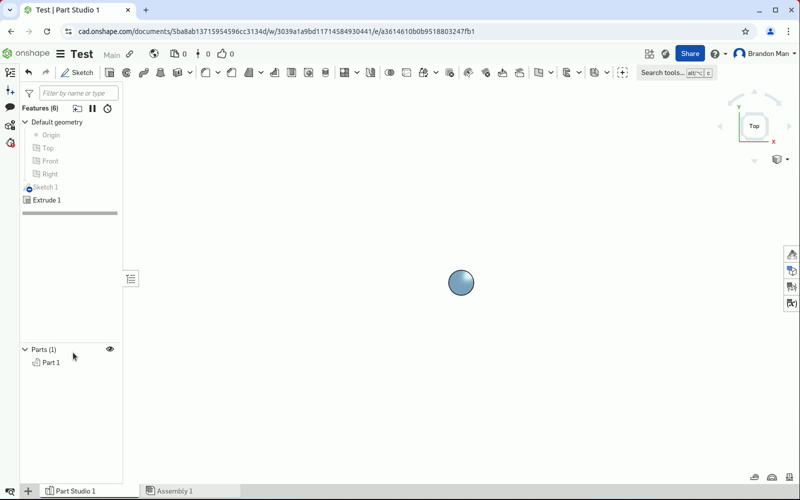
key(space)
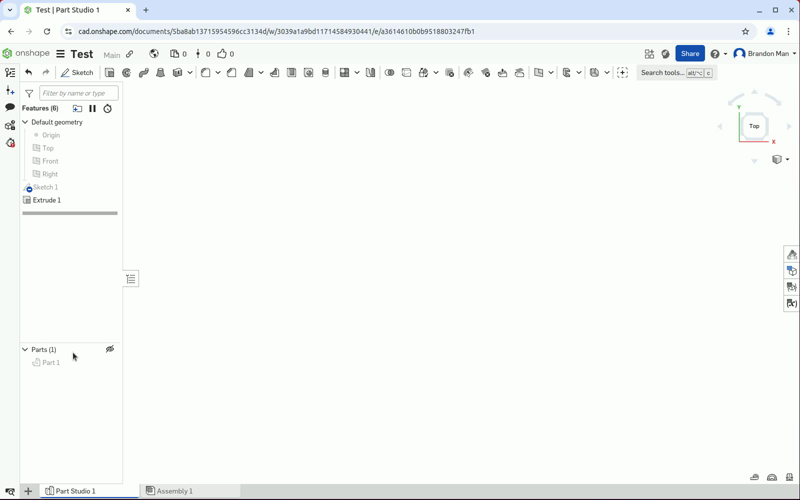
key_down(shift)
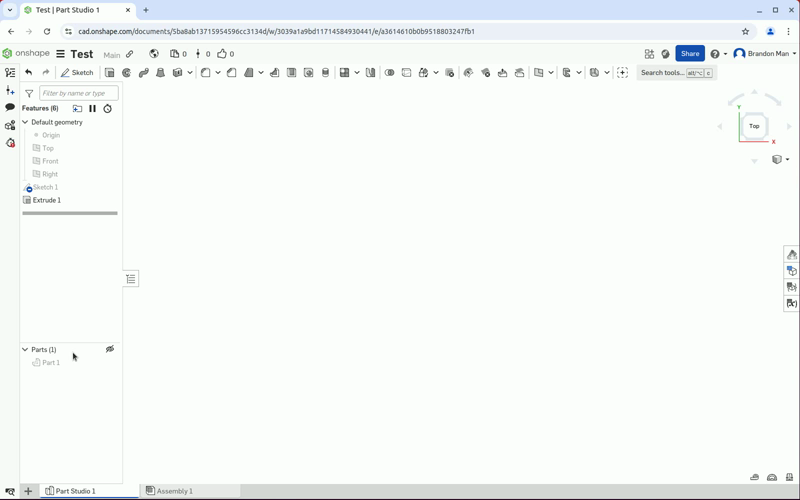
key(up)
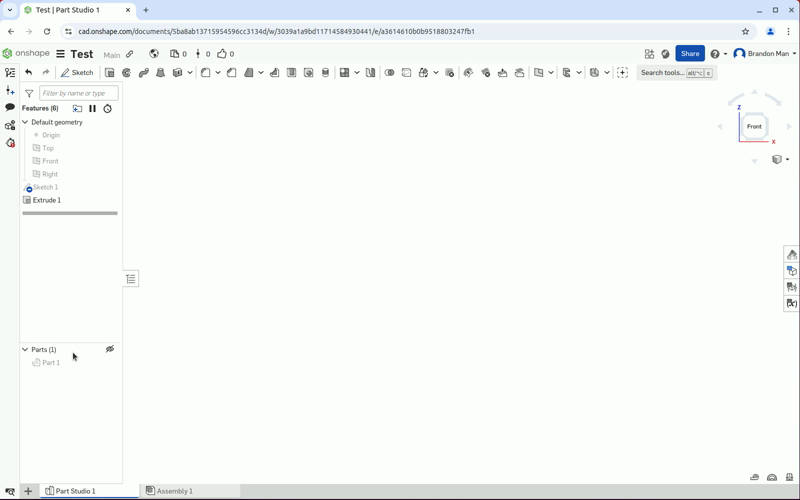
key_up(shift)
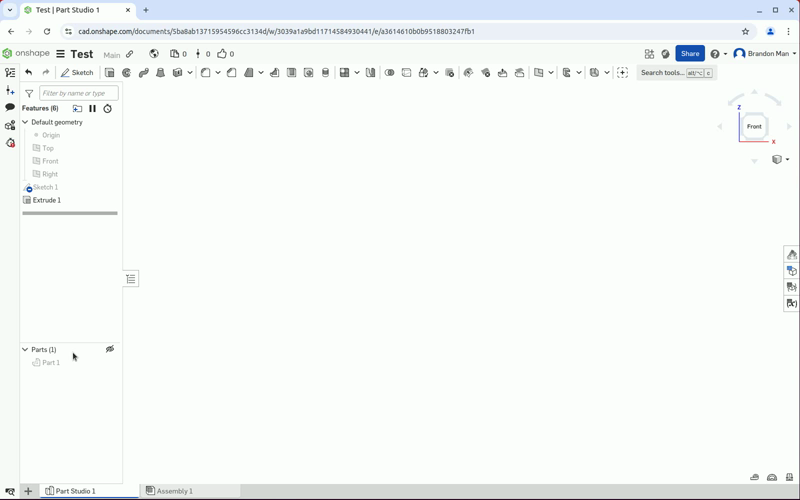
key(space)
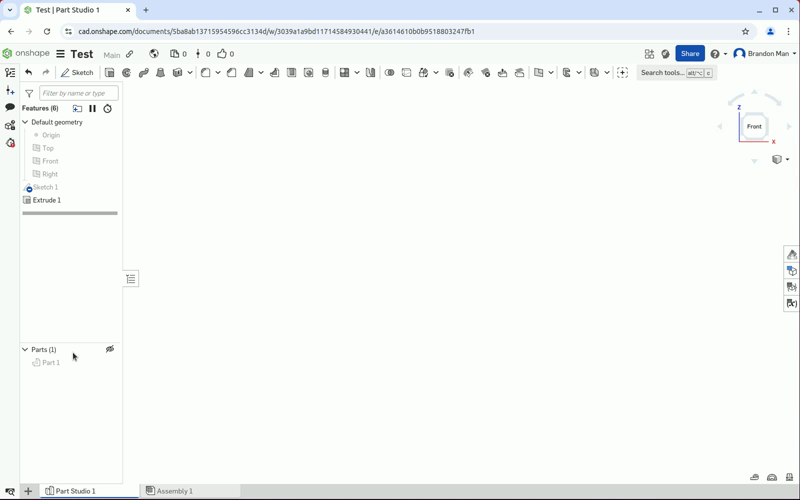
key_down(shift)
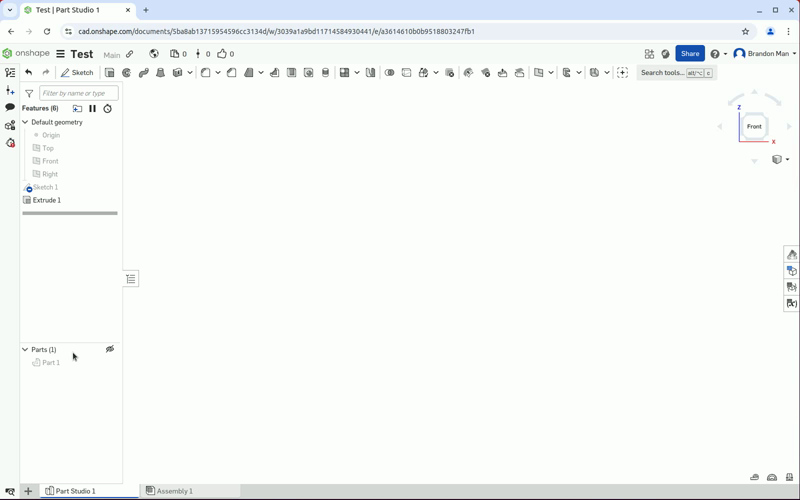
key(left)
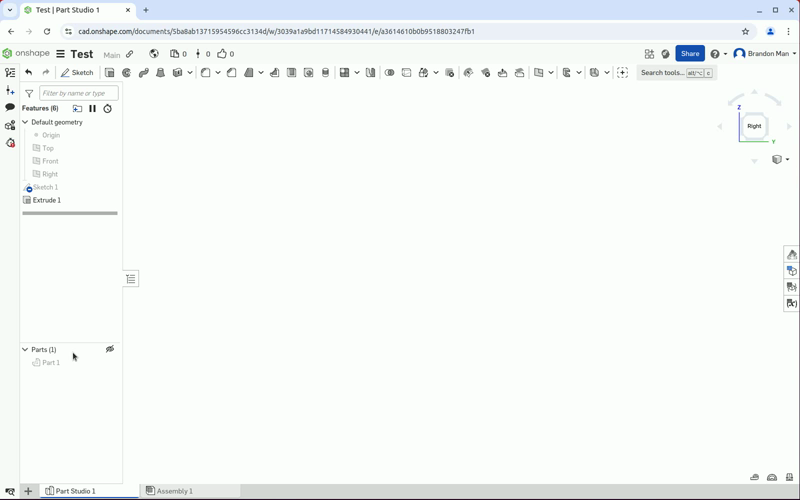
key_up(shift)
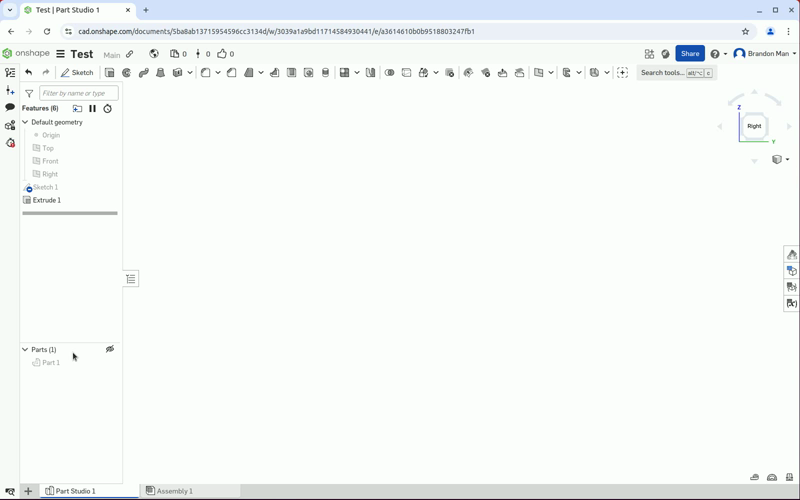
mouse_move(73, 352)
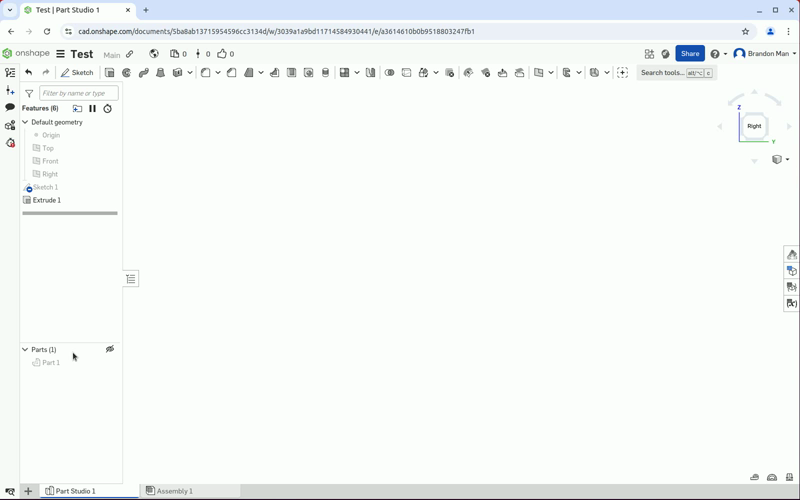
key(shift+y)
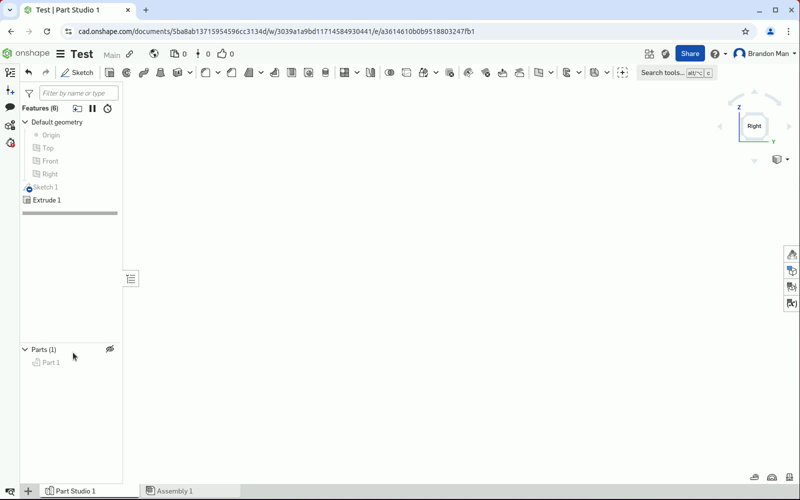
key(shift+s)
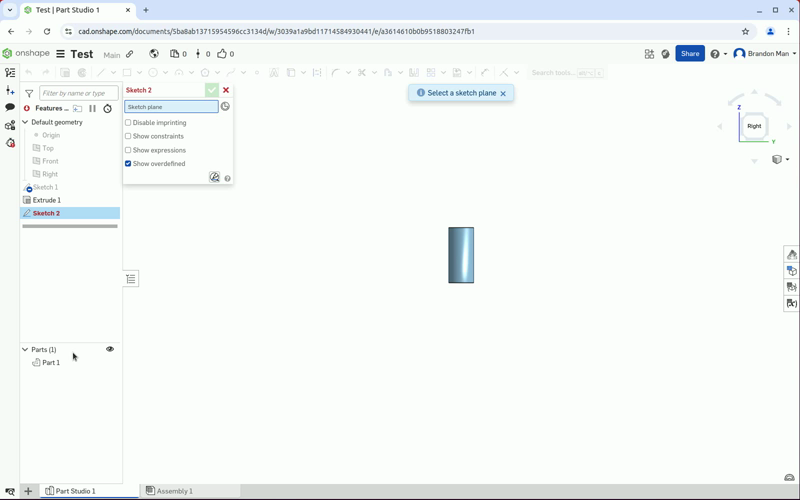
mouse_move(73, 176)
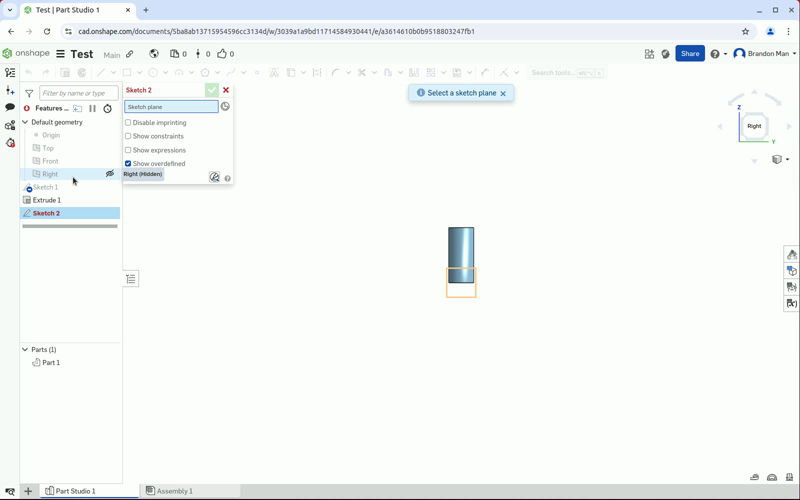
click(73, 176)
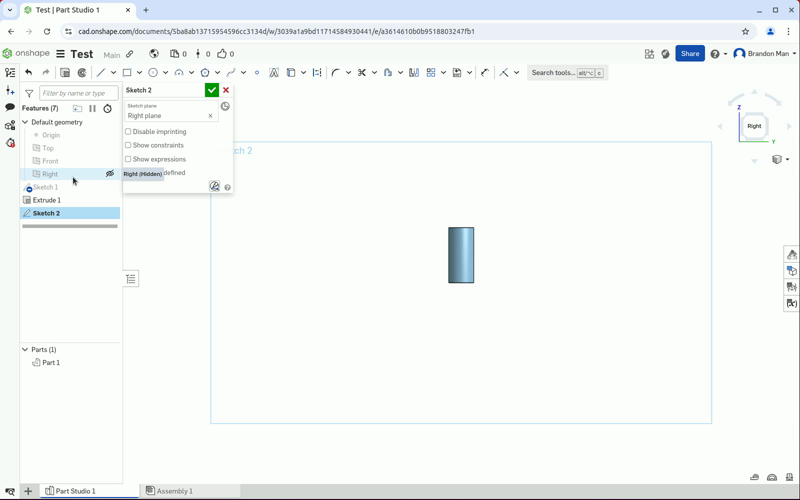
mouse_move(73, 352)
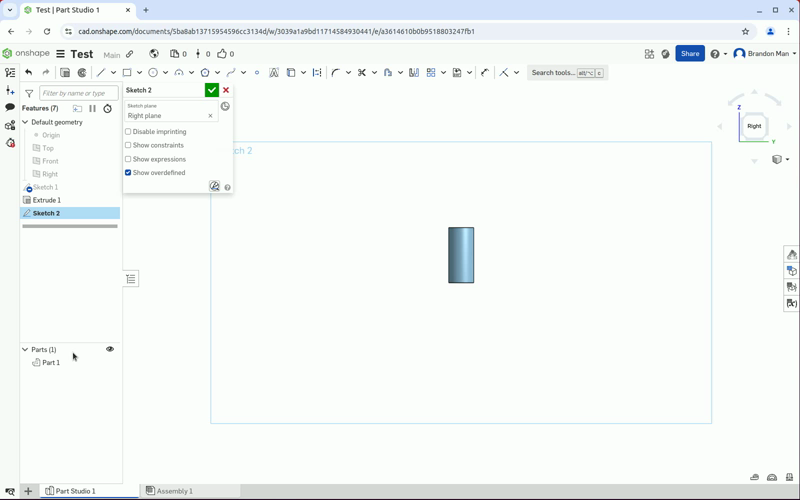
key(y)
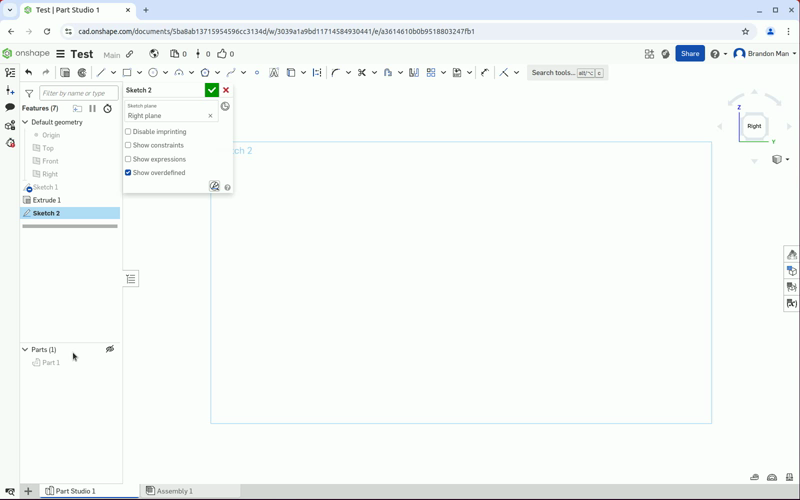
key(c)
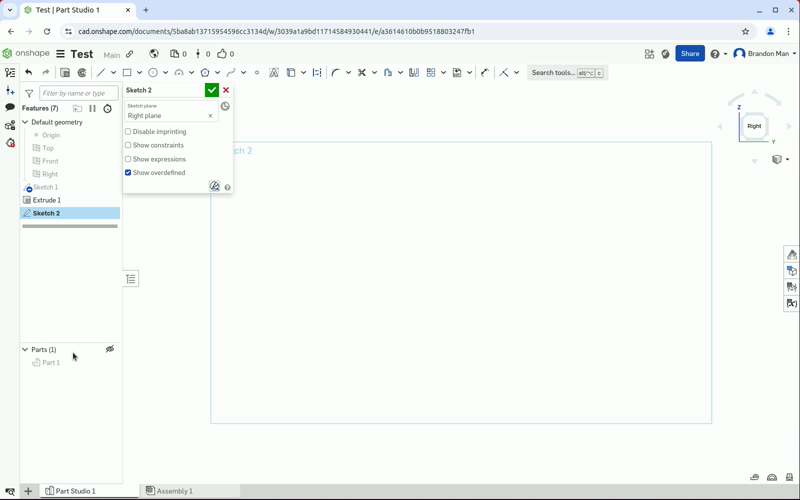
key_down(shift)
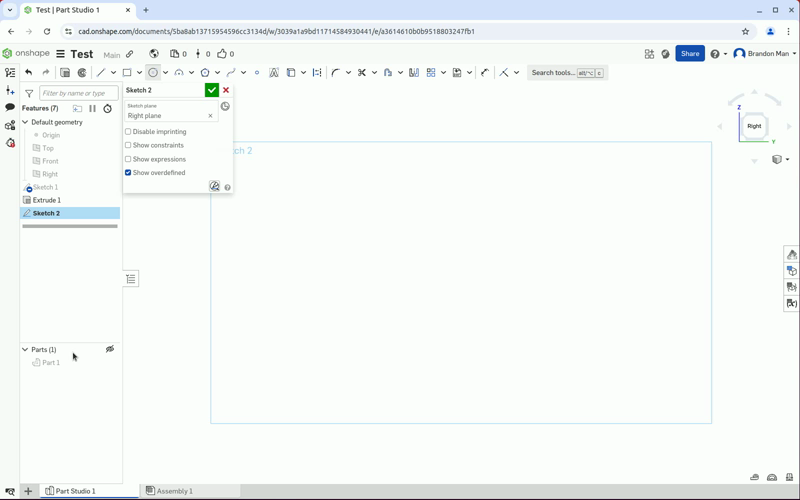
mouse_move(398, 180)
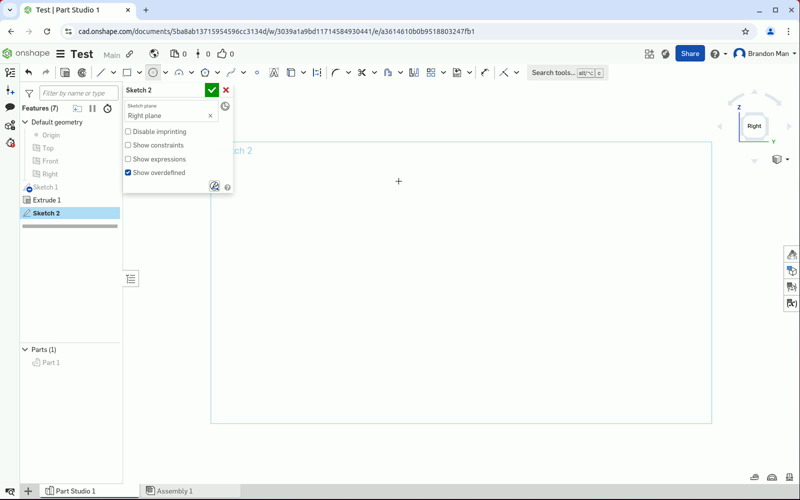
click(398, 180)
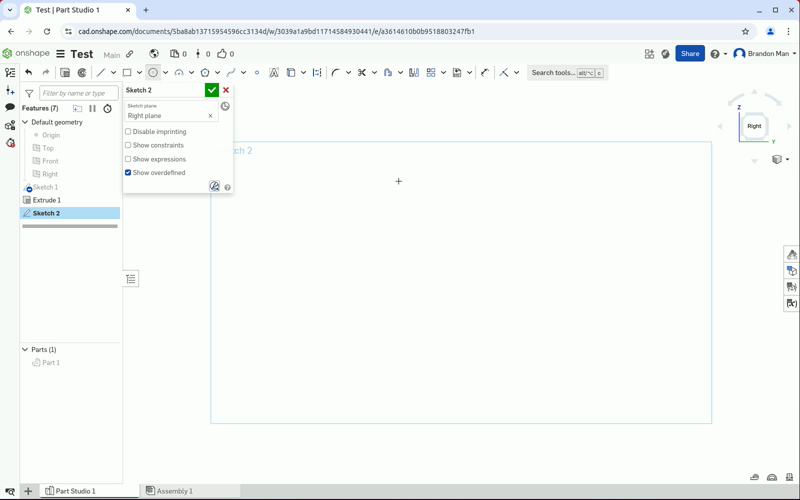
key_up(shift)
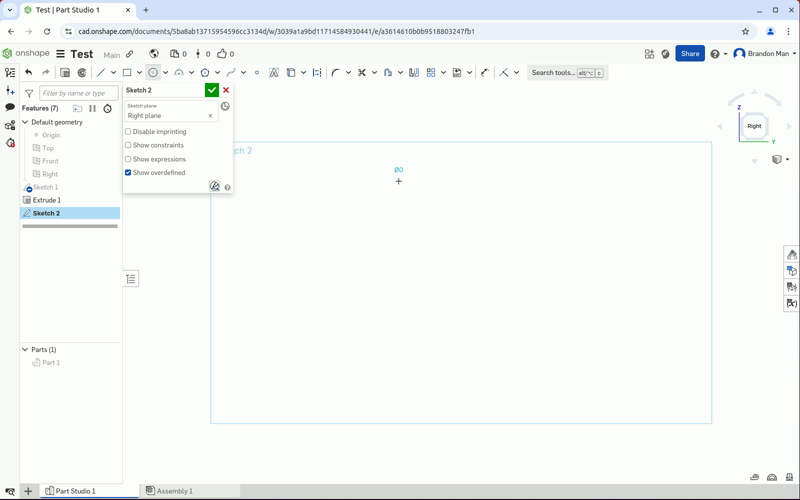
mouse_move(410, 180)
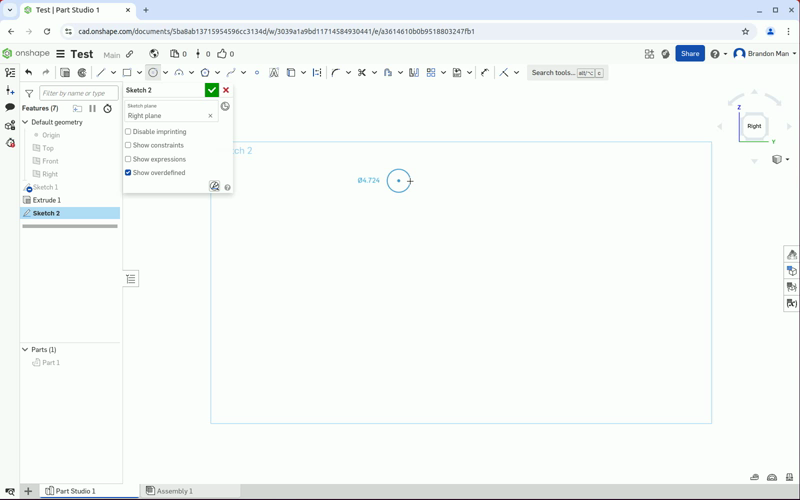
click(410, 180)
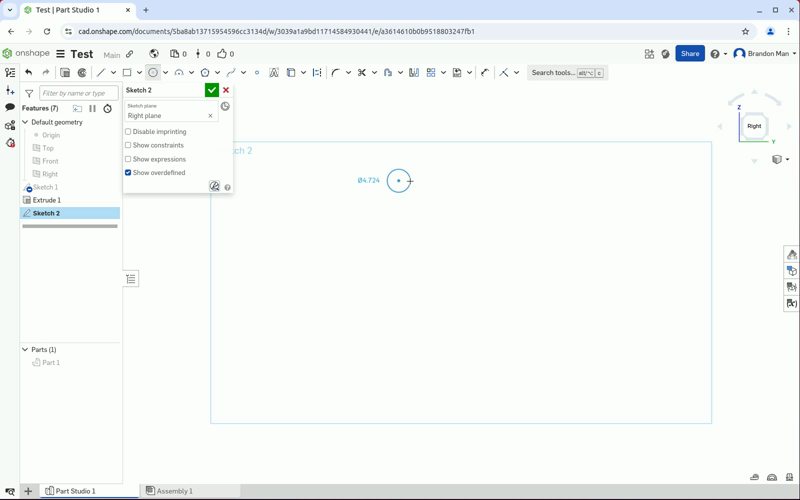
key(esc)
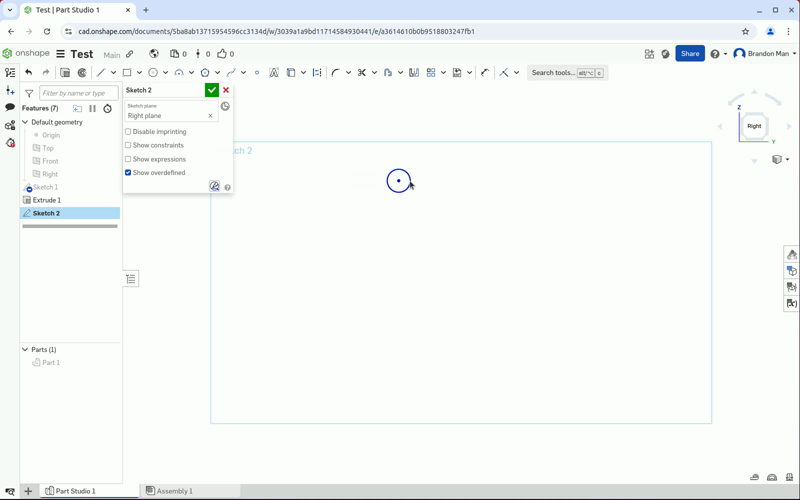
mouse_move(394, 175)
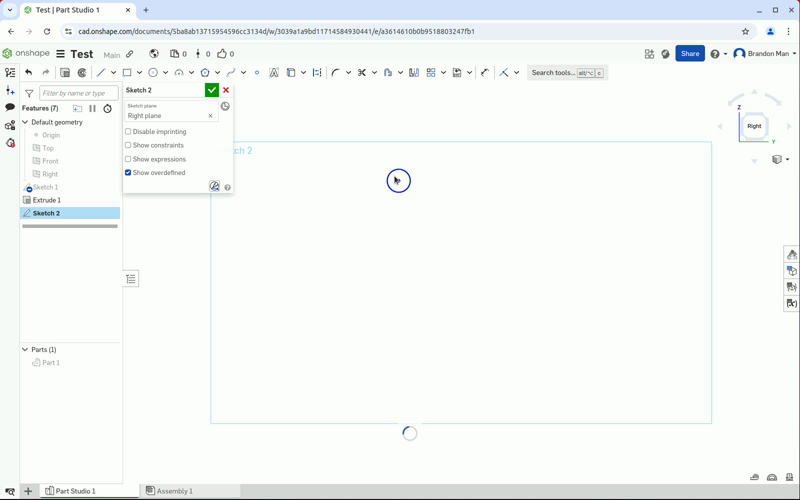
scroll(6)
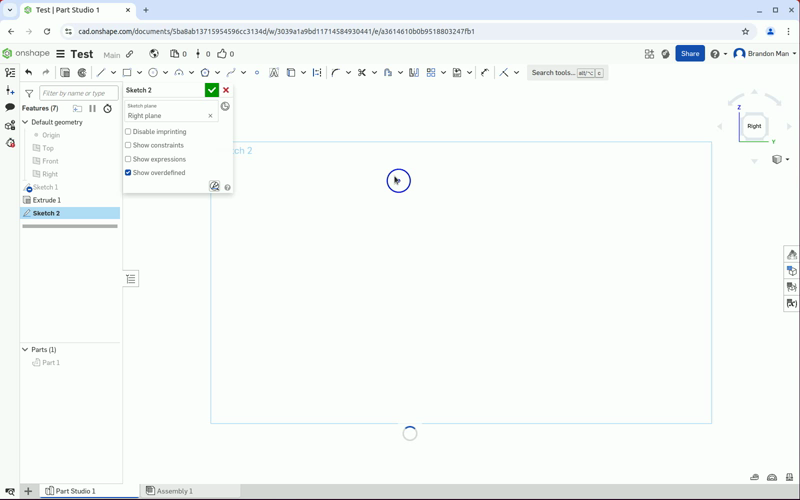
scroll(6)
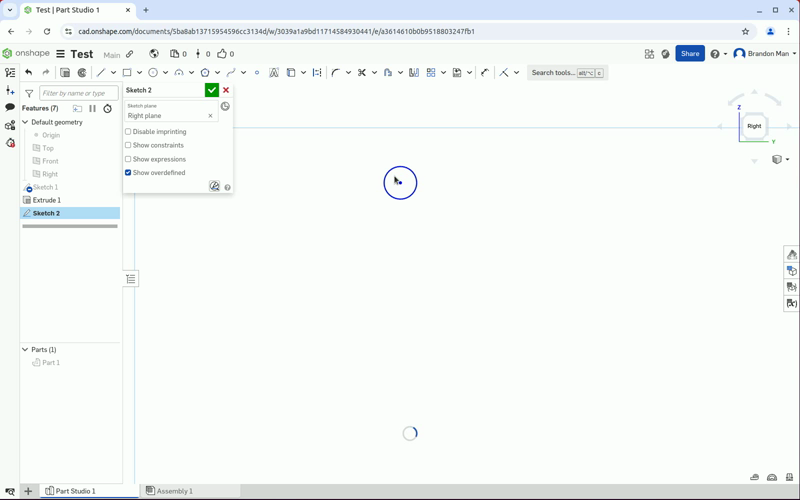
scroll(6)
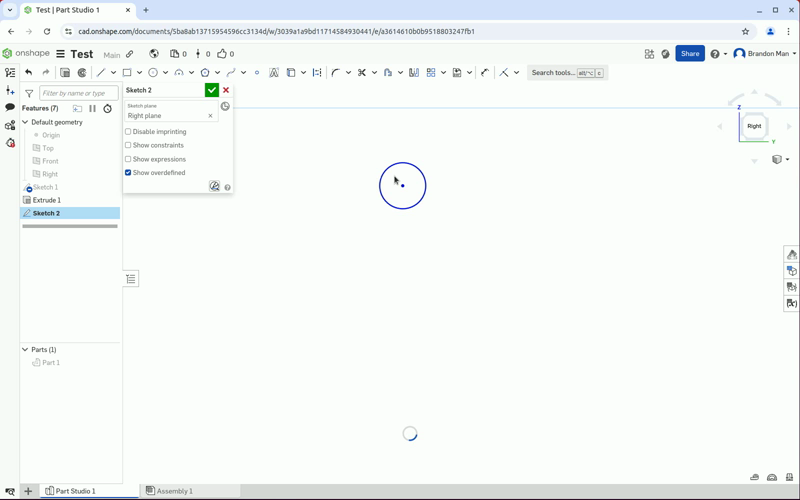
scroll(6)
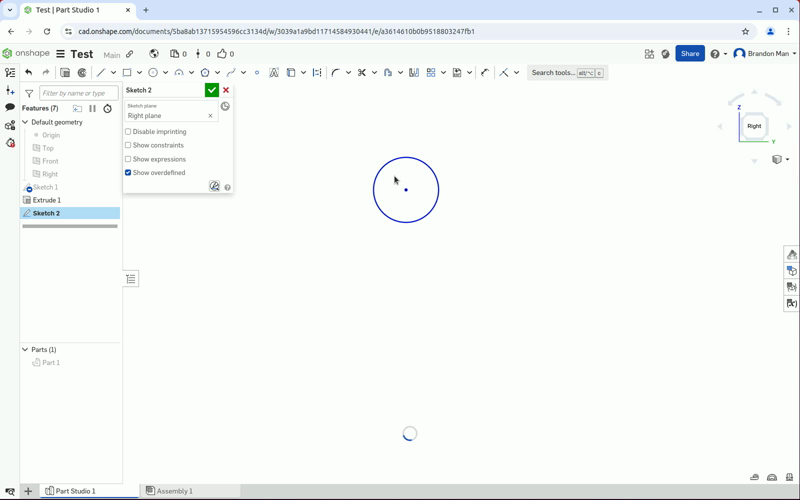
scroll(6)
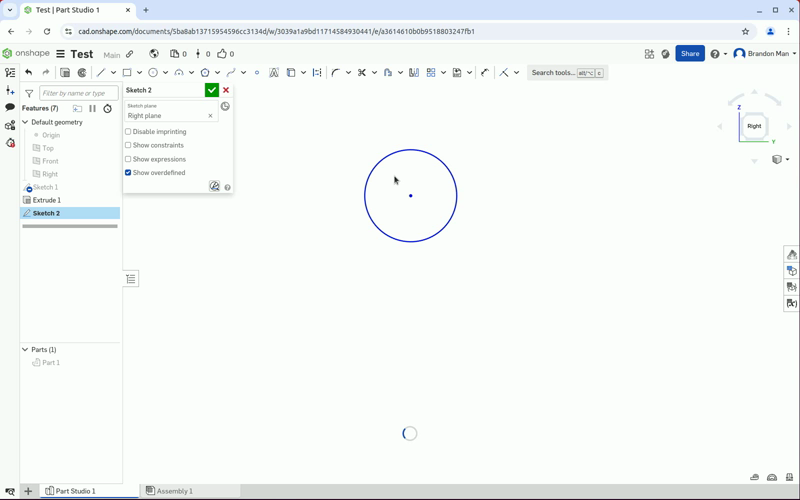
scroll(6)
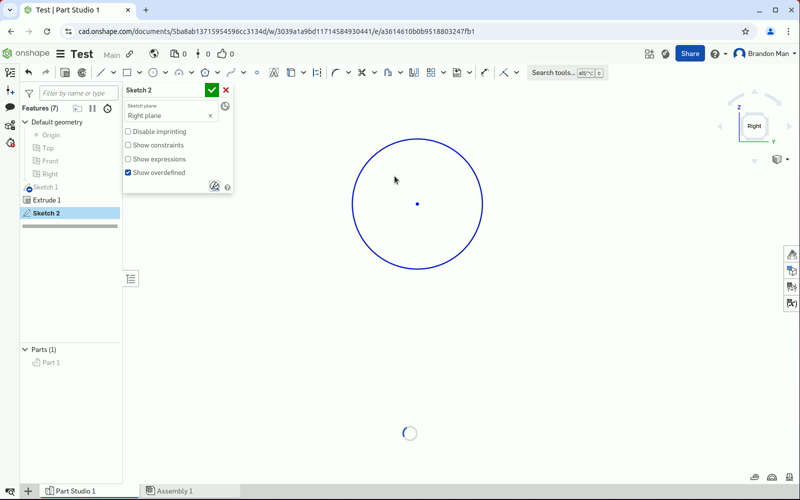
scroll(6)
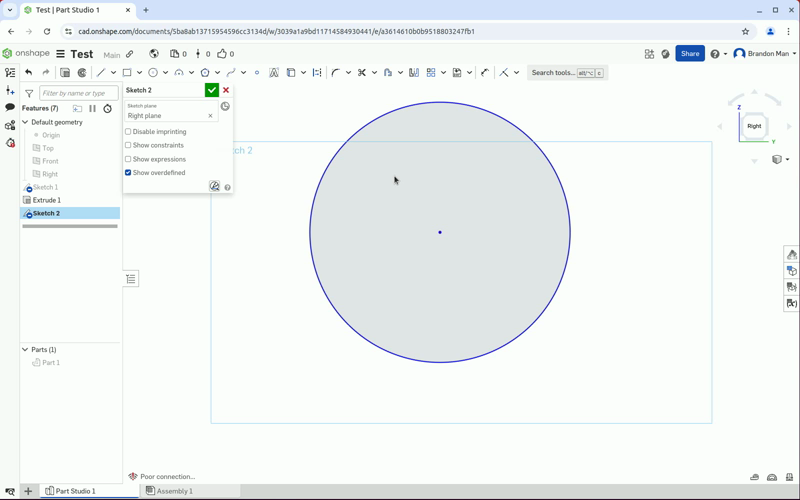
click(394, 175)
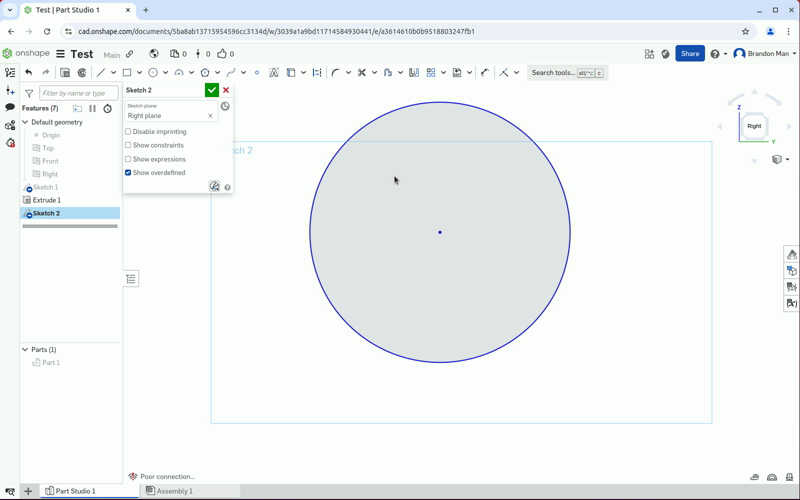
scroll(-6)
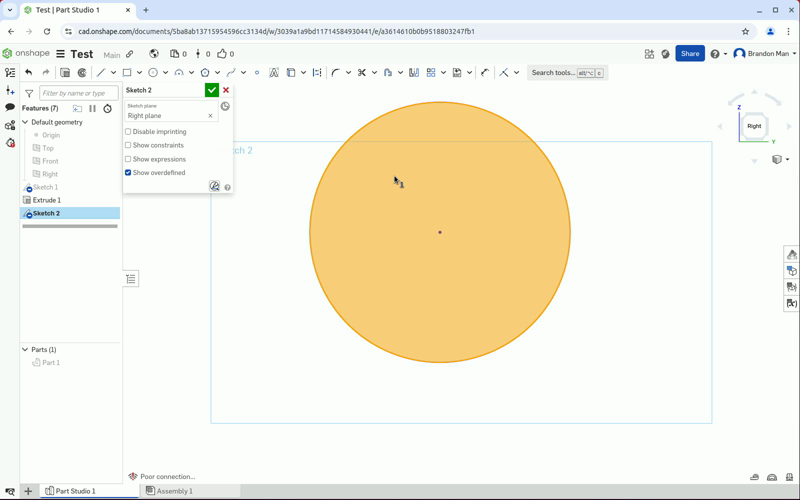
scroll(-6)
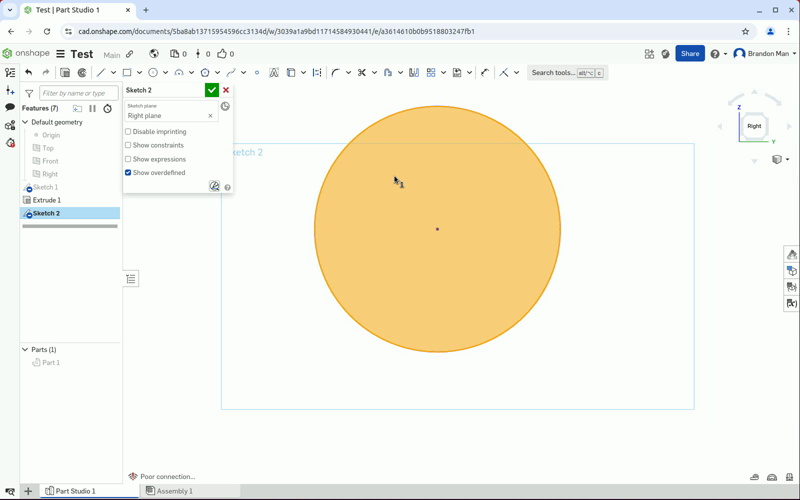
scroll(-6)
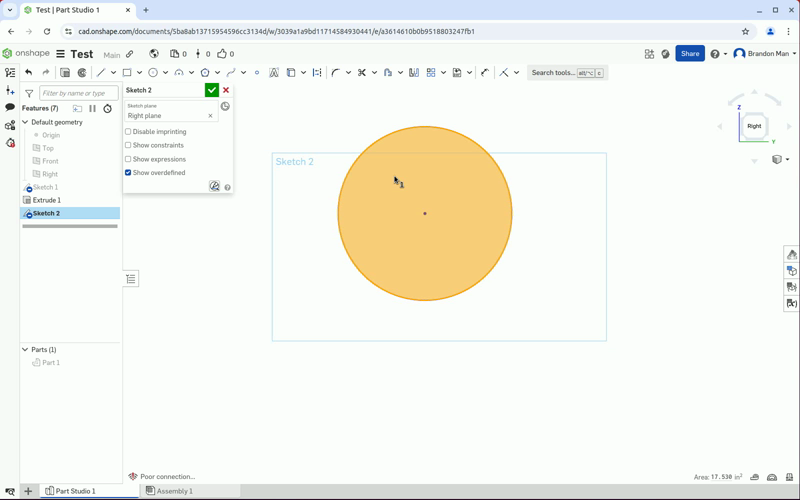
scroll(-6)
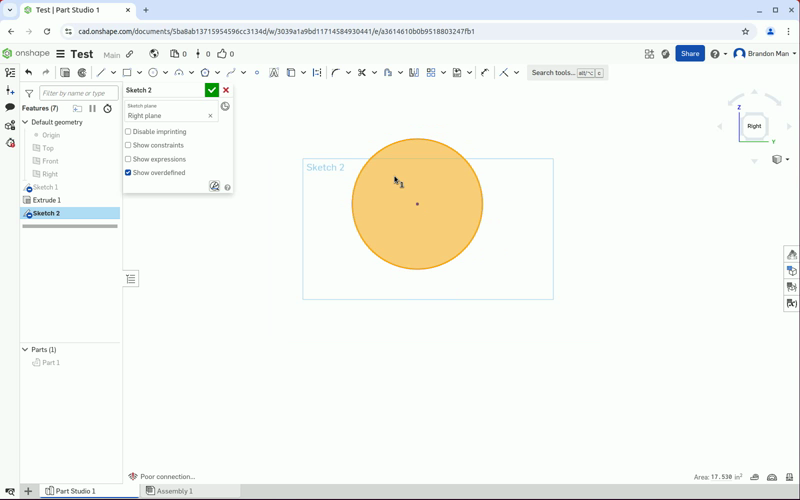
scroll(-6)
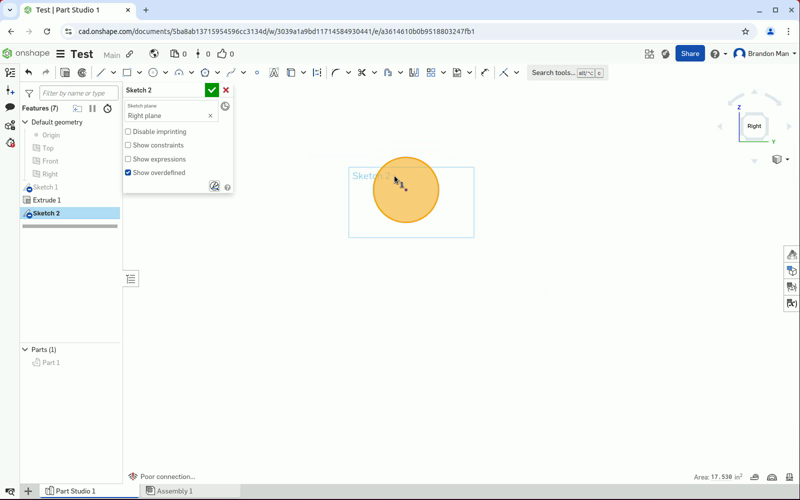
scroll(-6)
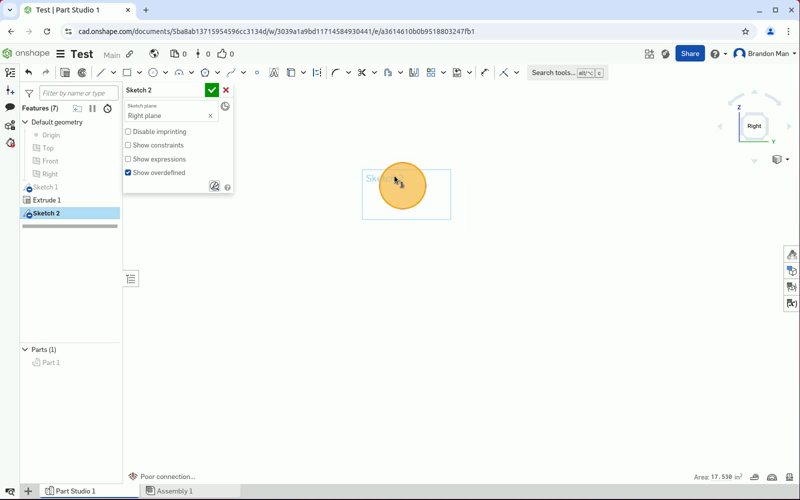
scroll(-6)
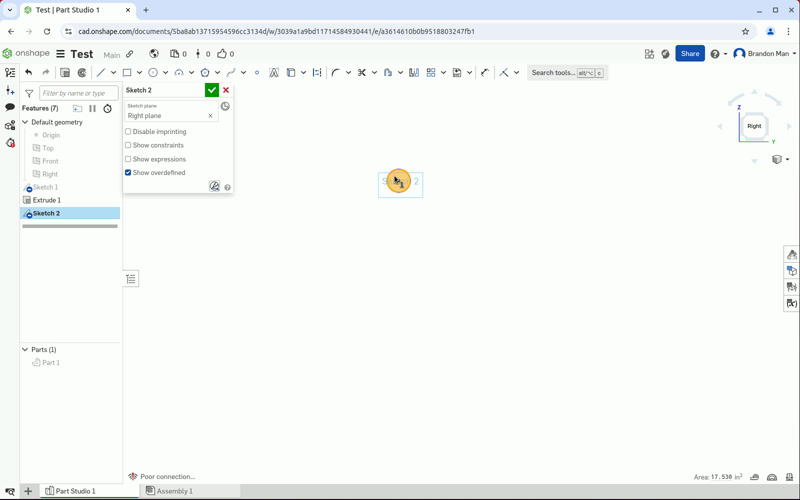
mouse_move(73, 352)
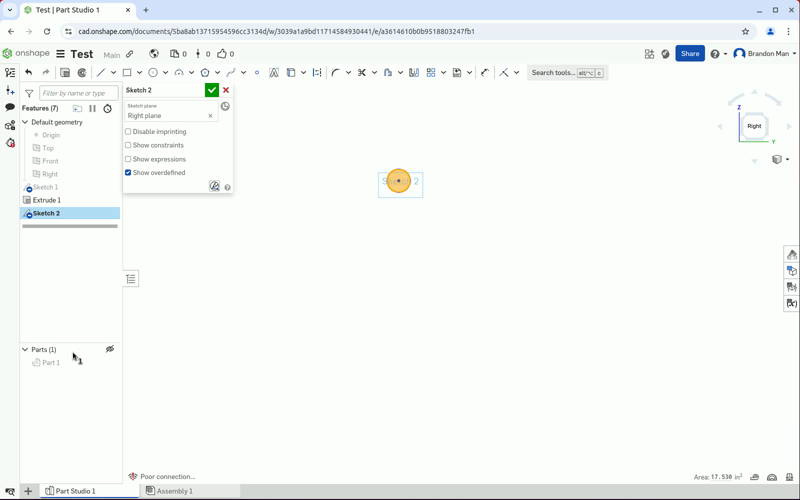
key(shift+y)
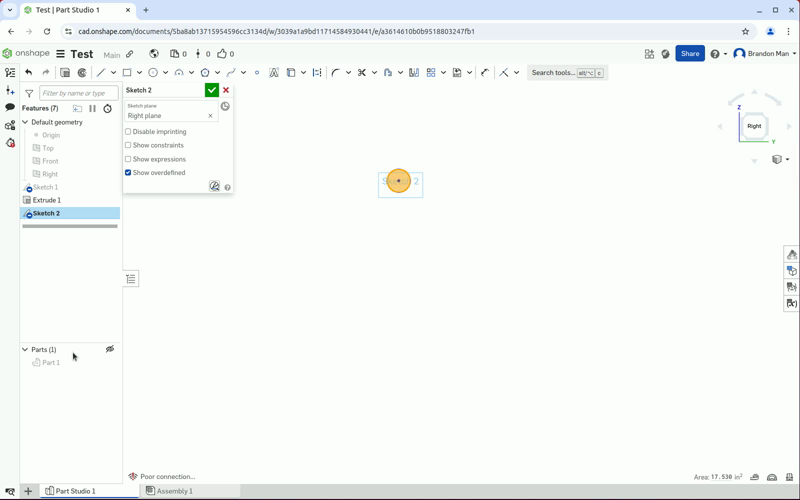
key(shift+e)
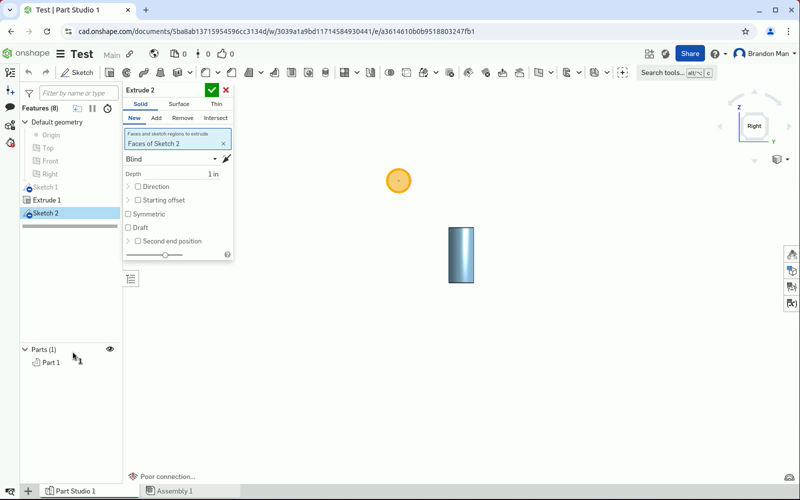
mouse_move(143, 106)
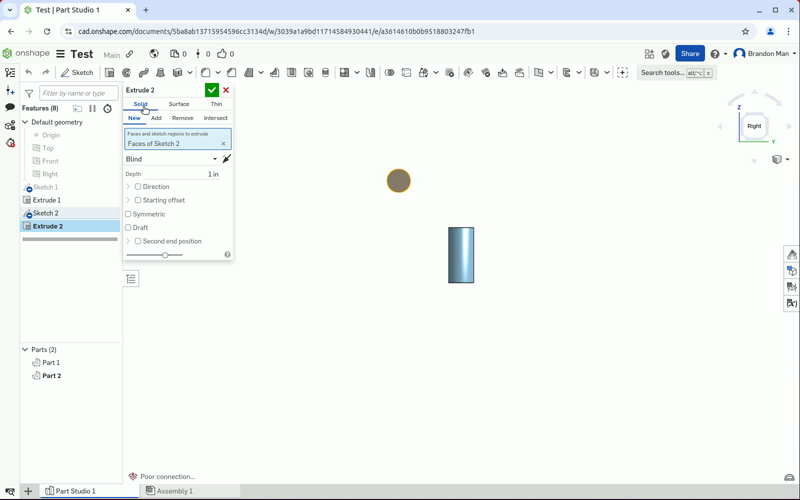
click(143, 106)
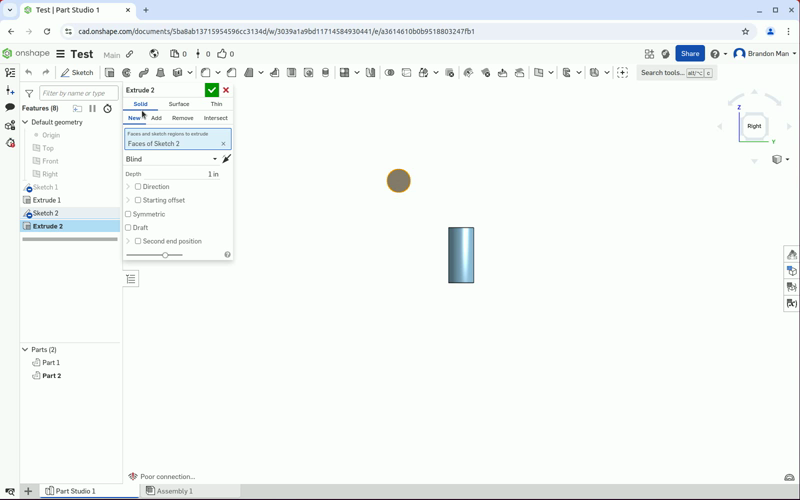
mouse_move(137, 120)
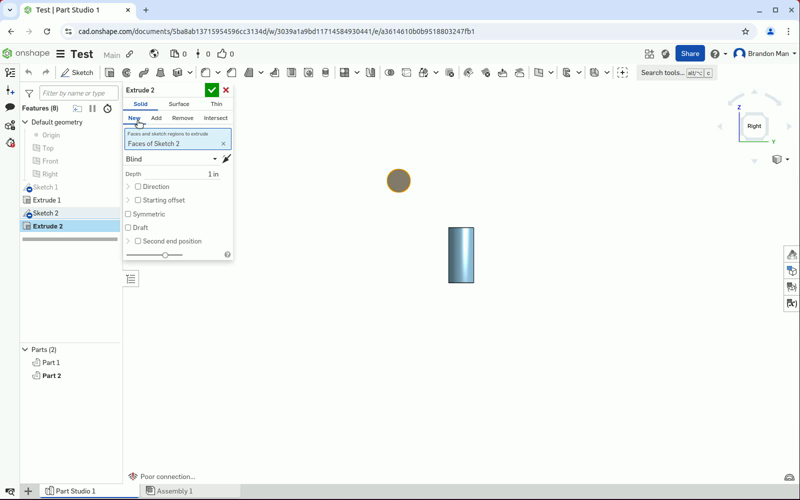
click(137, 120)
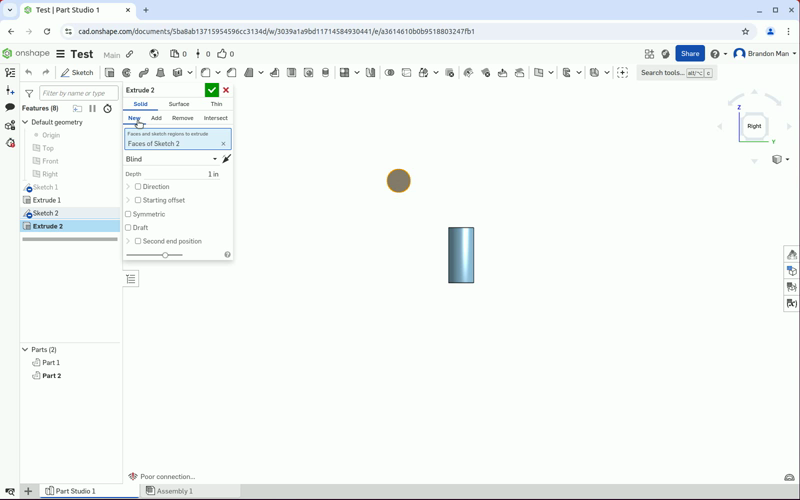
key(tab, 4)
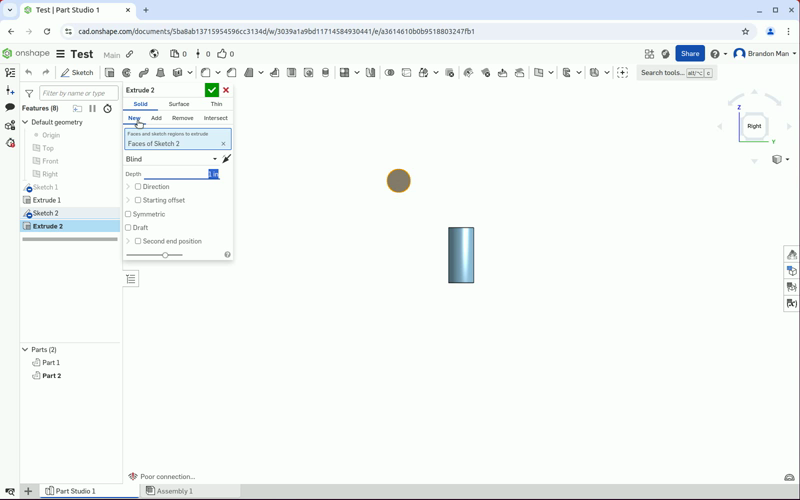
text(16.609)
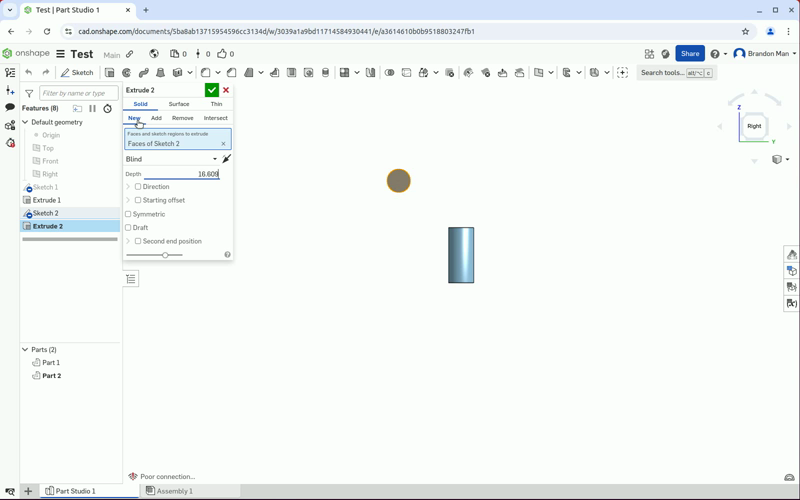
key(enter)
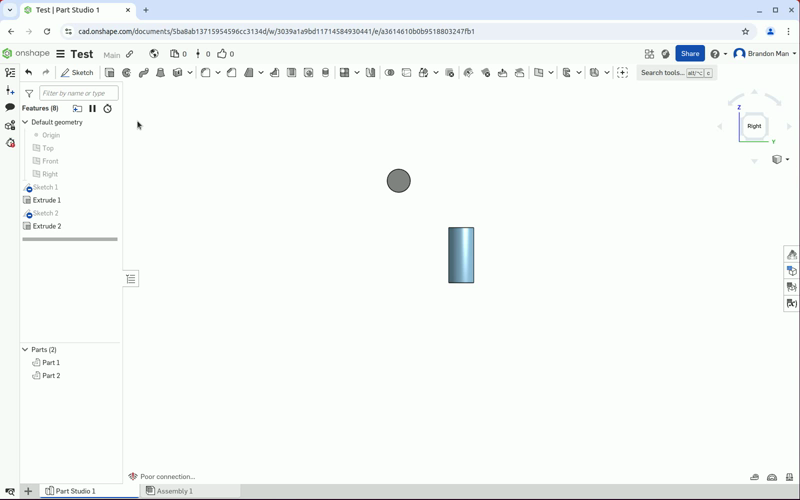
key(shift+h)
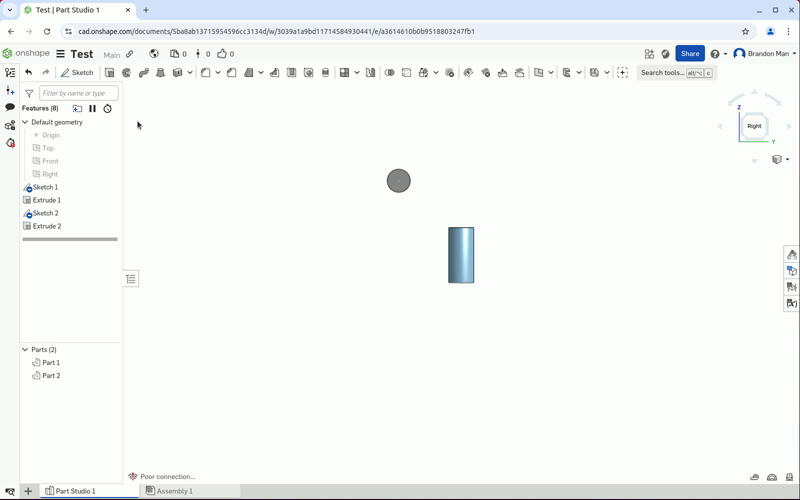
key(shift+h)
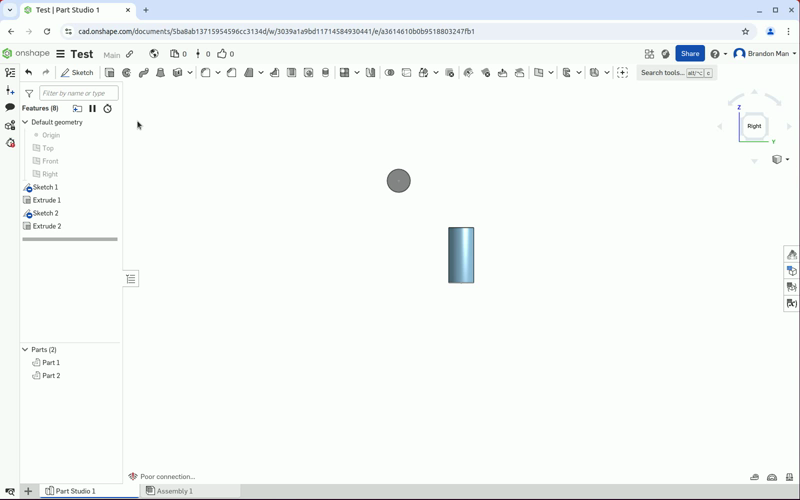
key(shift+7)
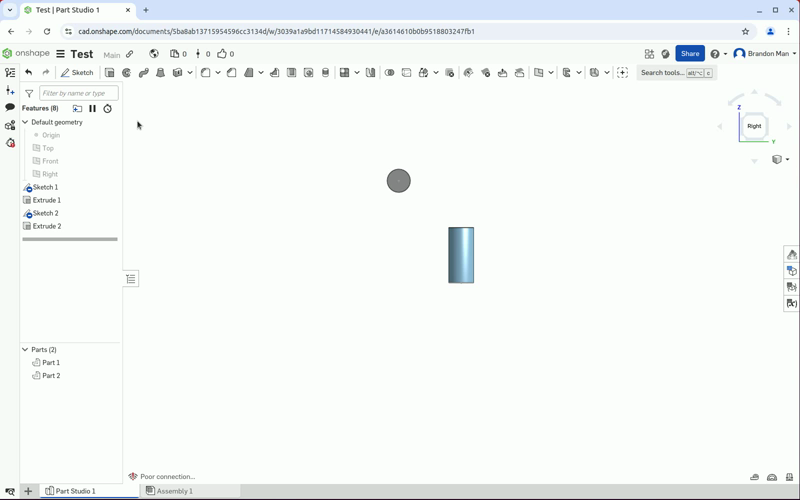
key(right, 2)
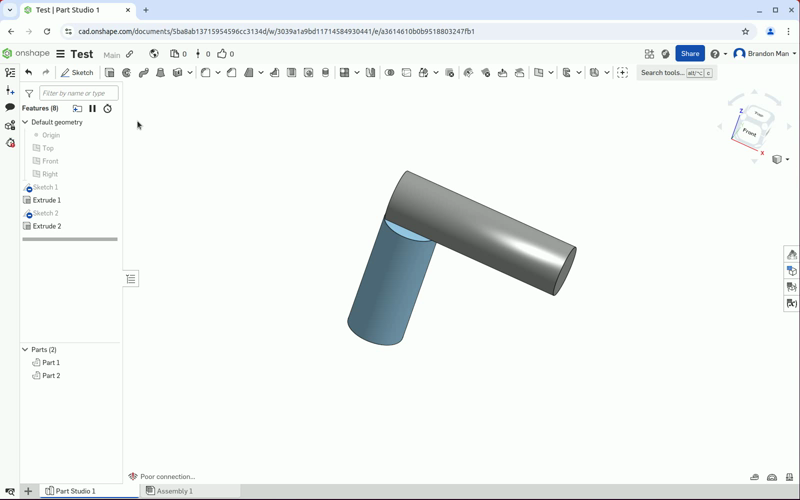
key(down, 2)
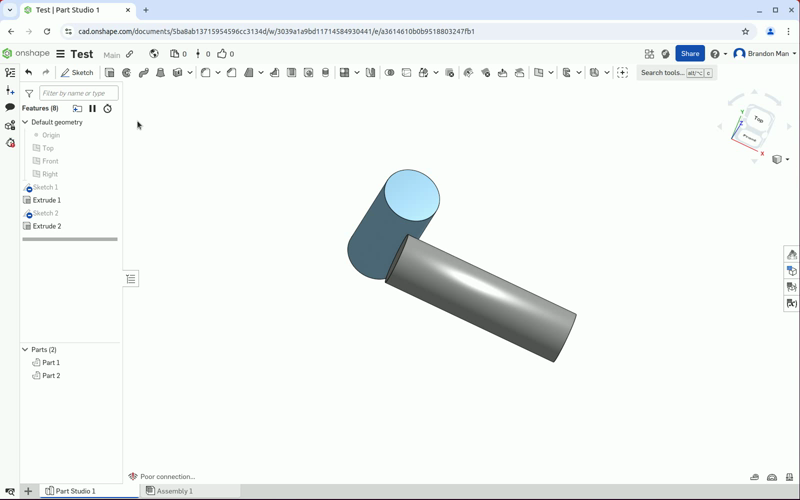
key(up, 2)
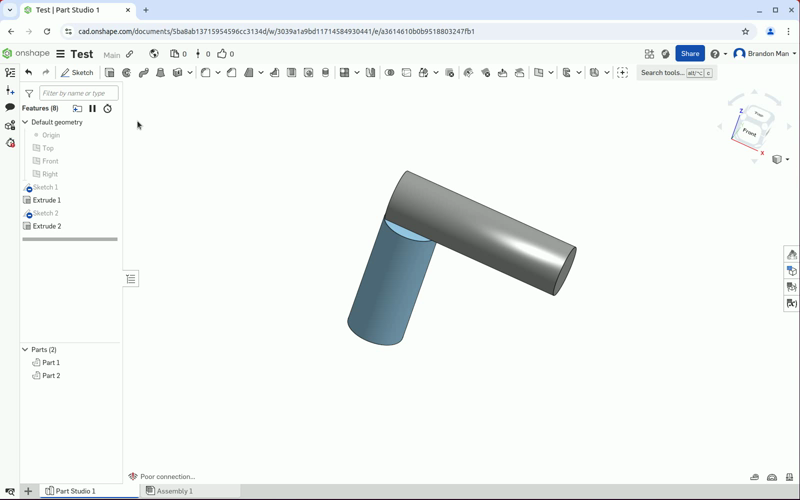
key(left, 2)
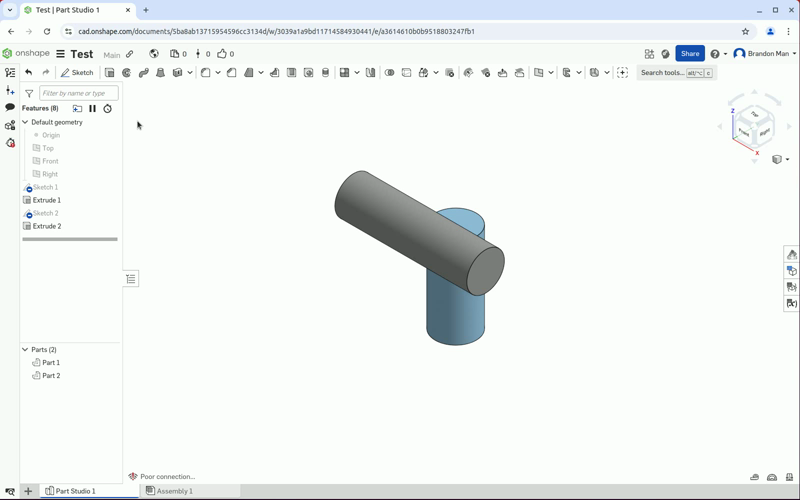
mouse_move(73, 189)
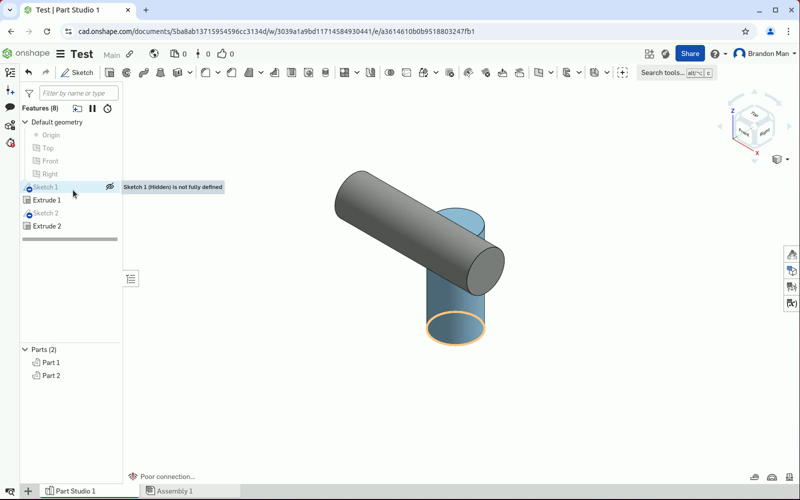
click(73, 189)